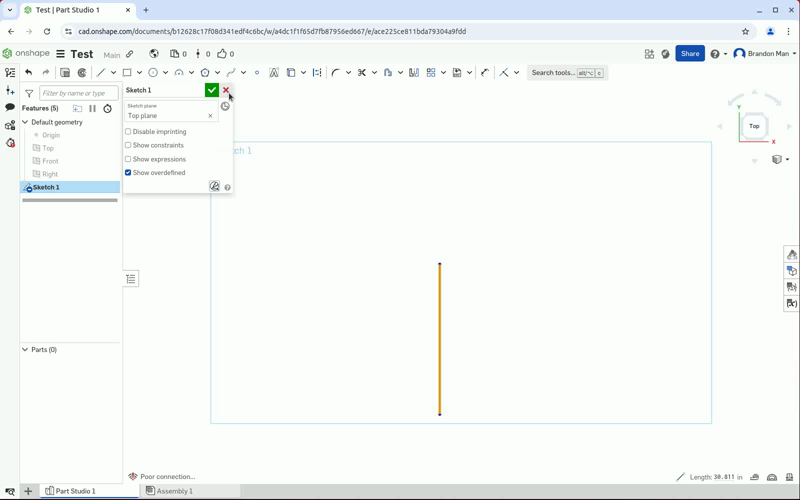
key(shift+h)
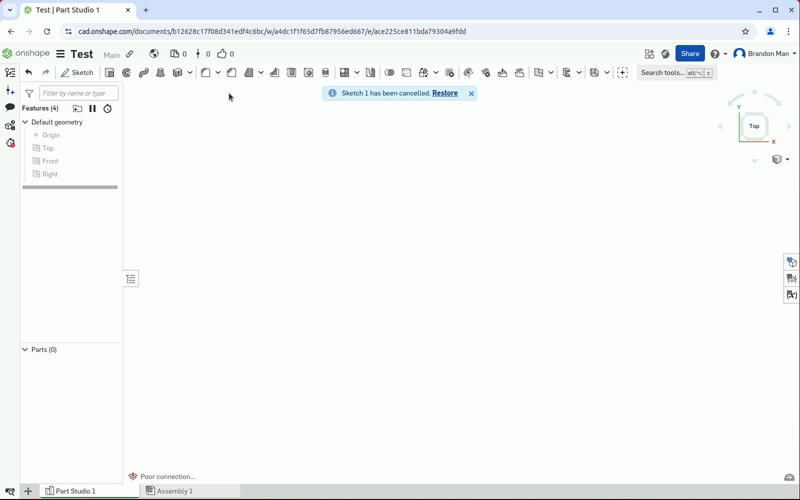
mouse_move(73, 352)
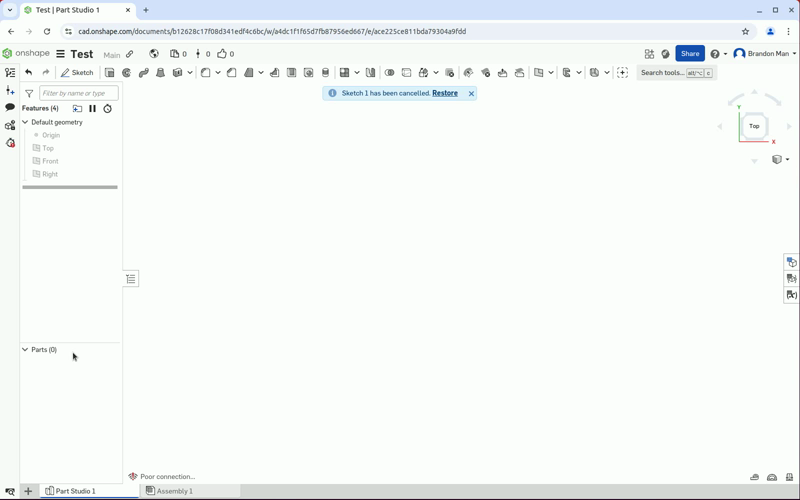
key(y)
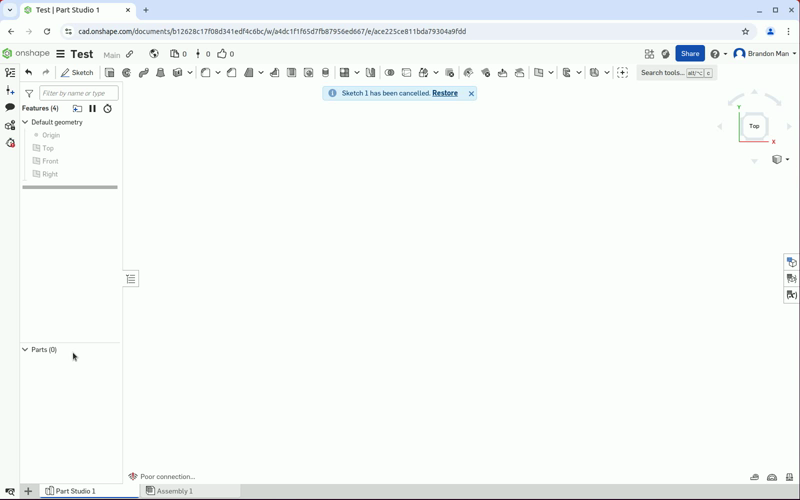
key(shift+p)
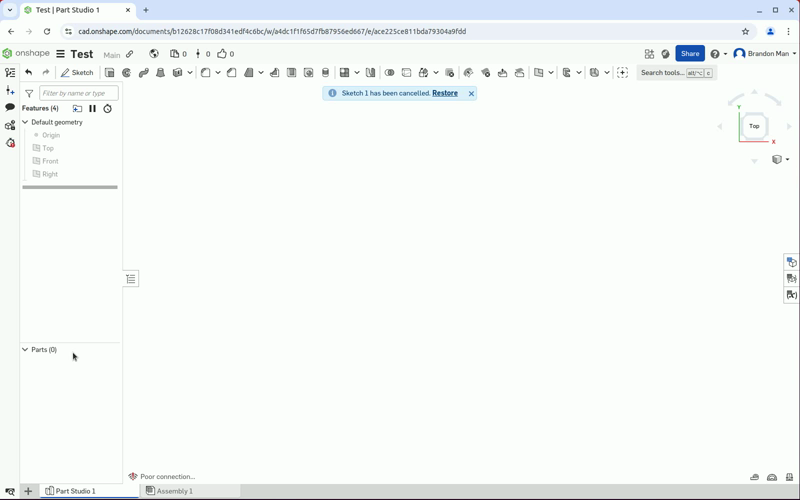
key(space)
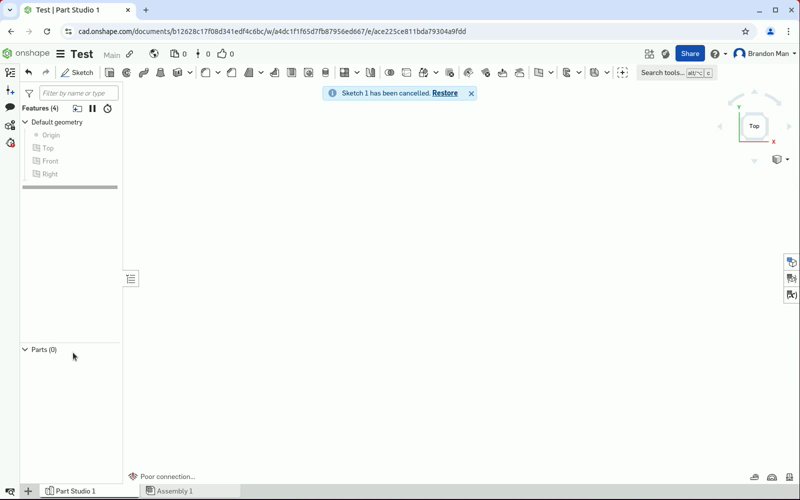
key_down(shift)
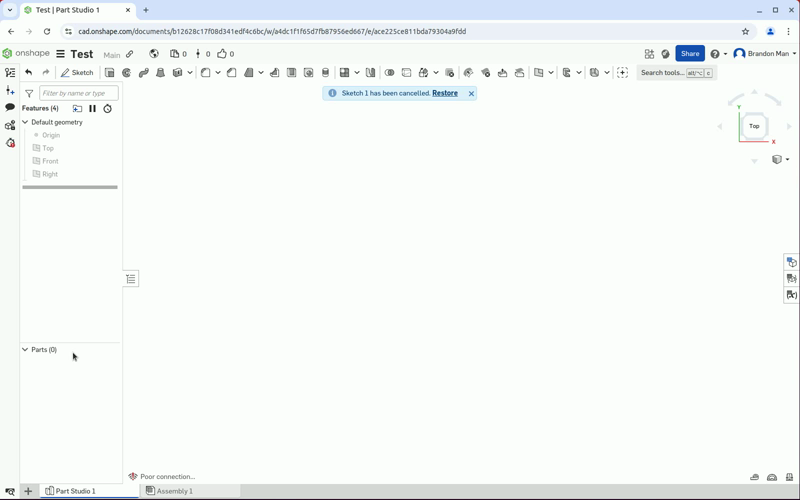
key(up)
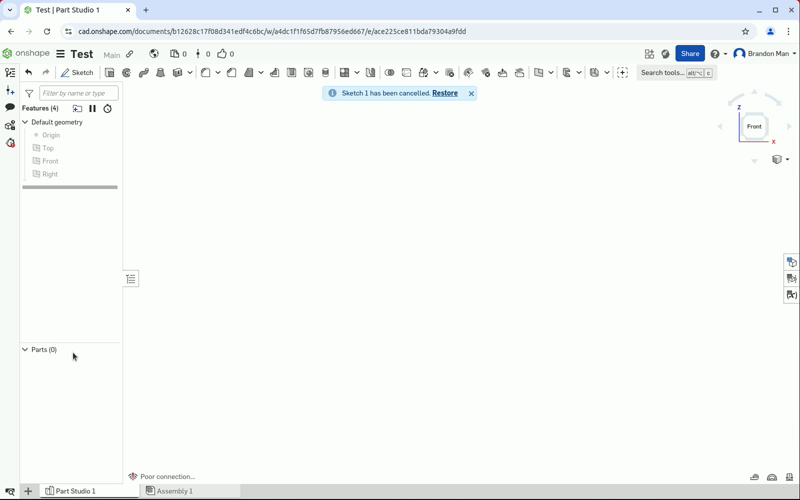
key_up(shift)
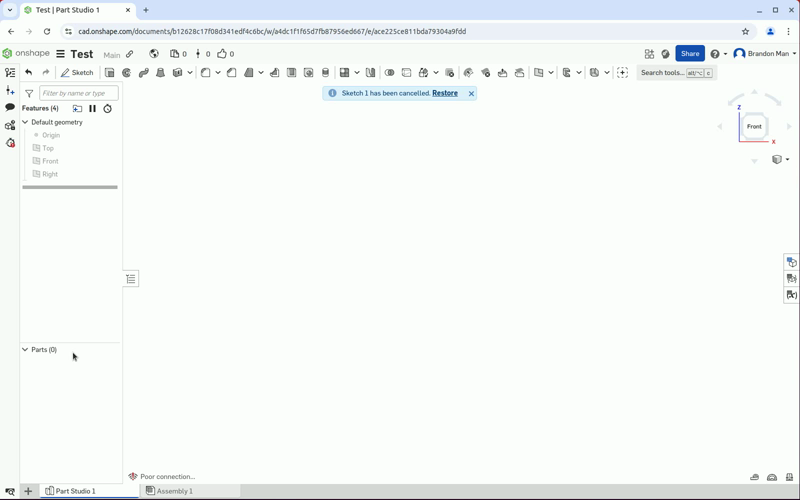
mouse_move(73, 352)
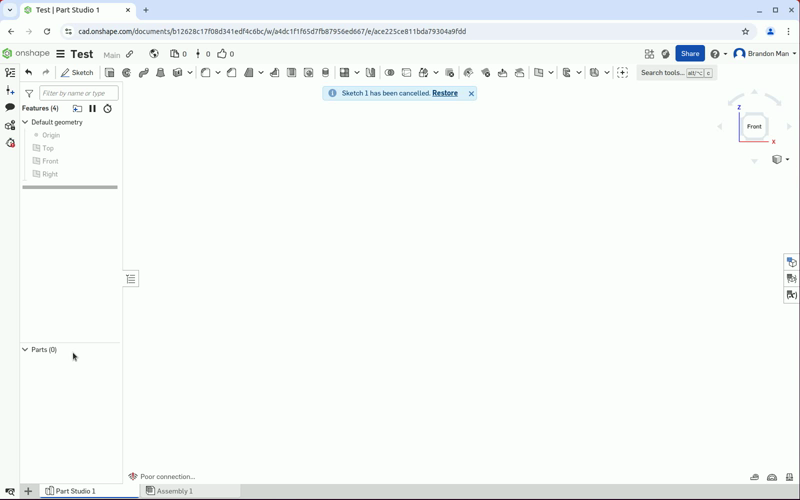
key(shift+y)
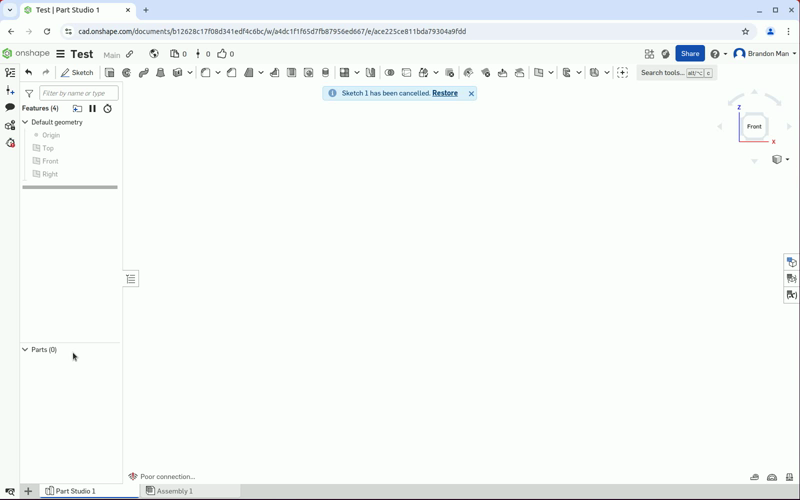
key(shift+s)
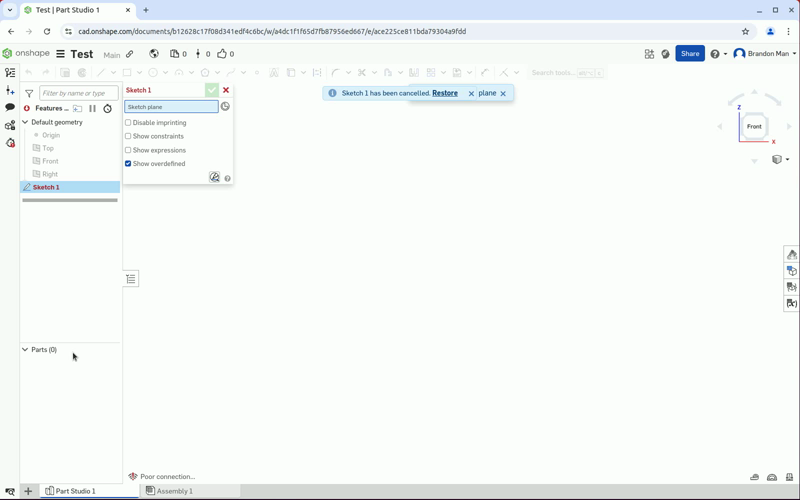
mouse_move(73, 163)
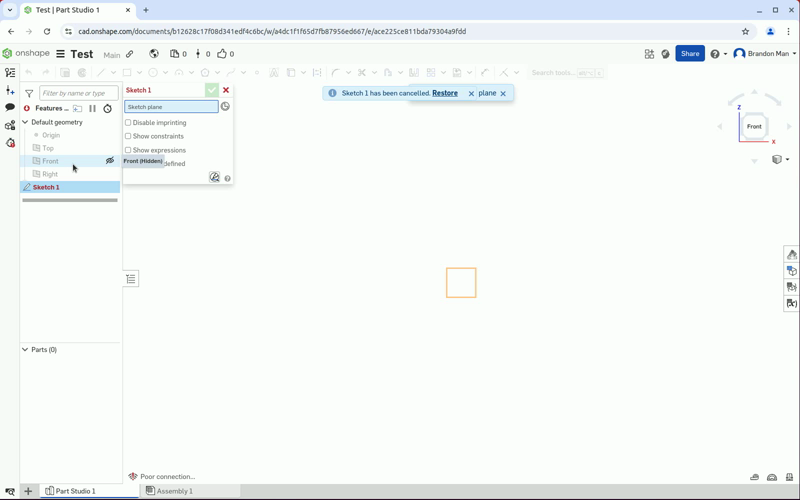
click(73, 163)
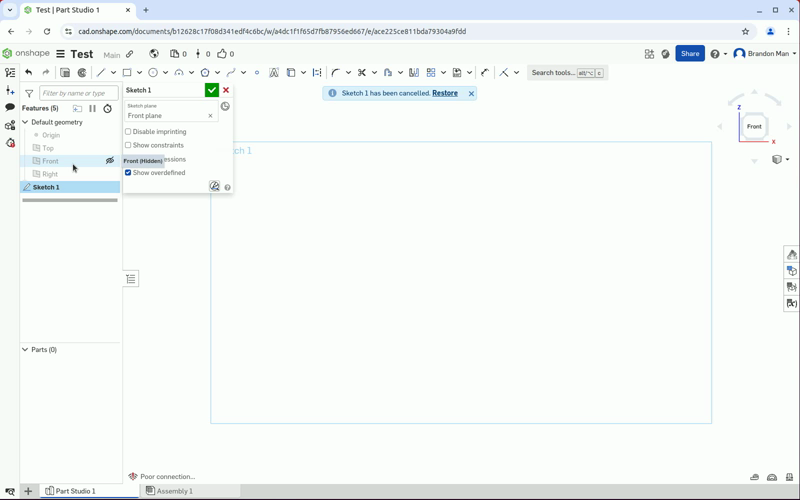
mouse_move(73, 352)
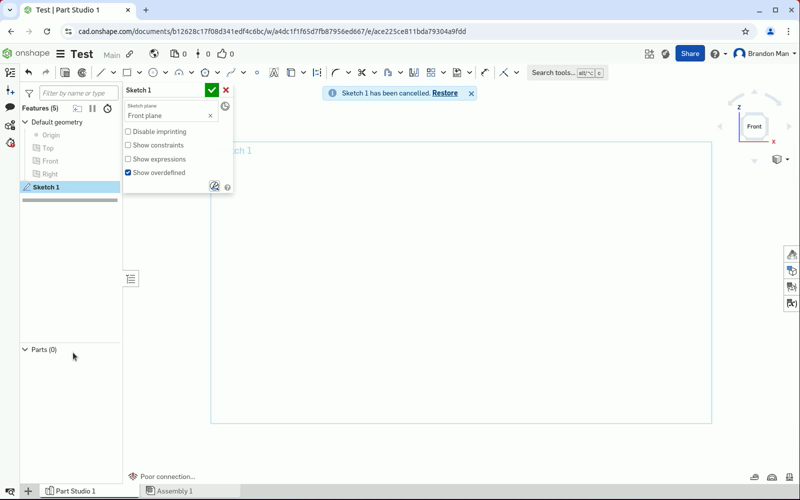
key(y)
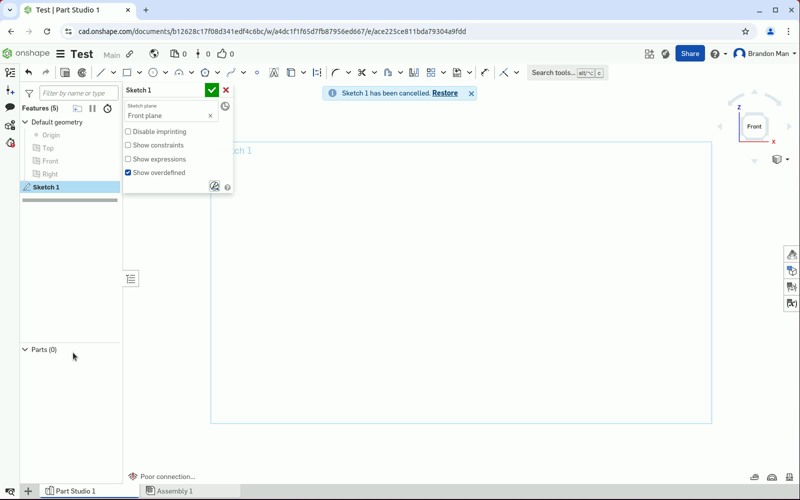
key(c)
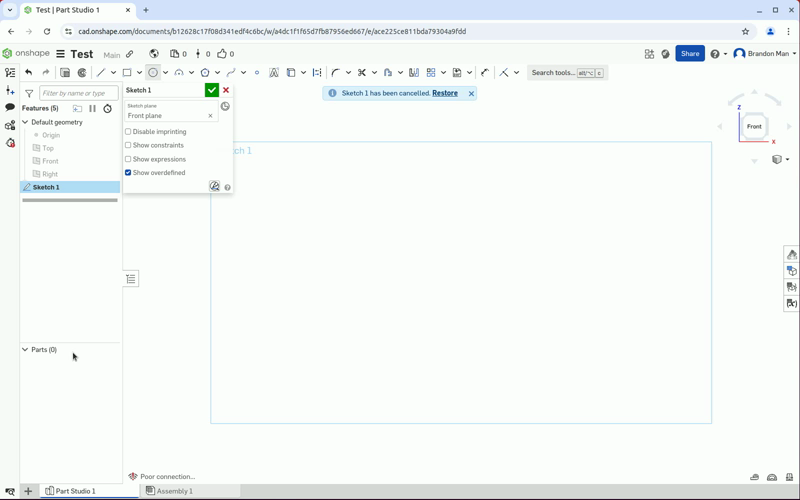
key_down(shift)
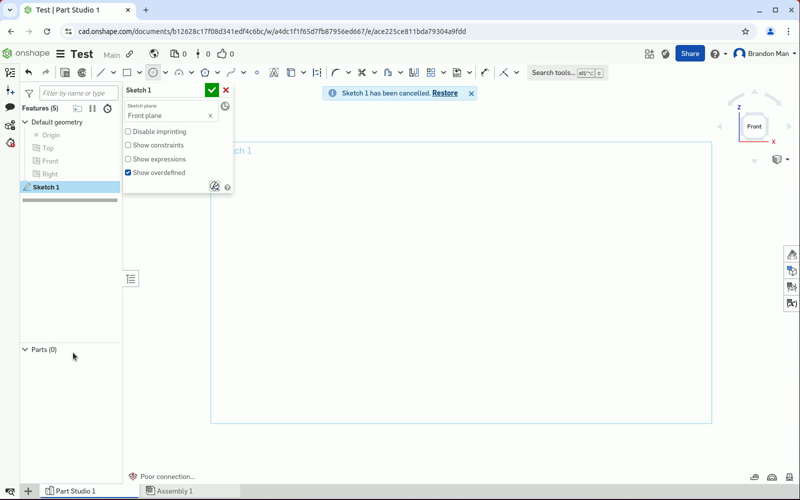
mouse_move(461, 282)
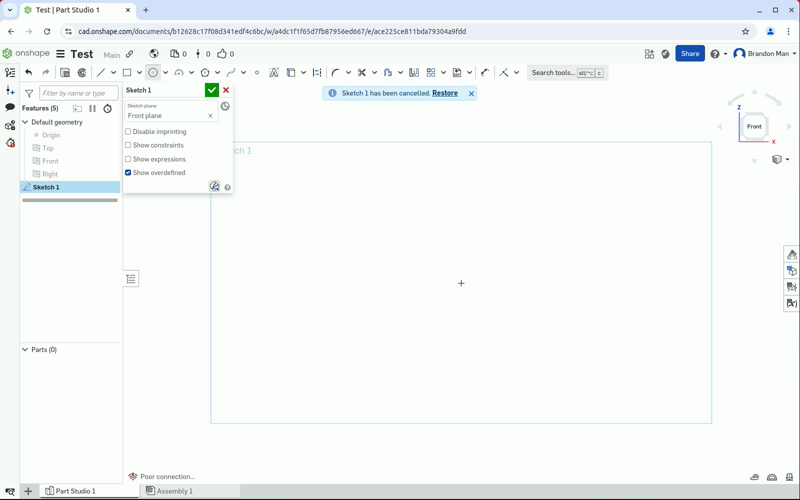
click(461, 282)
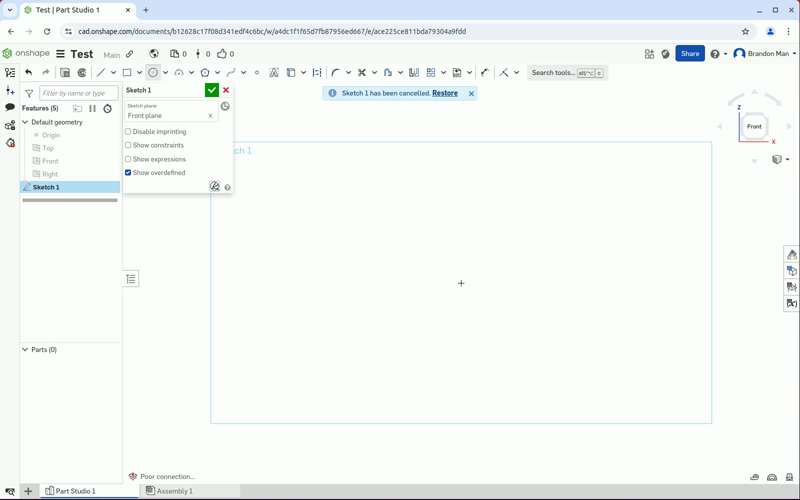
key_up(shift)
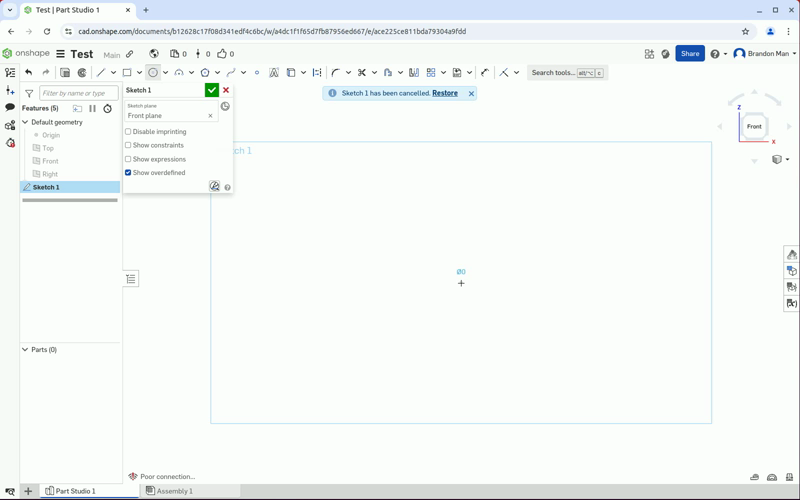
mouse_move(498, 282)
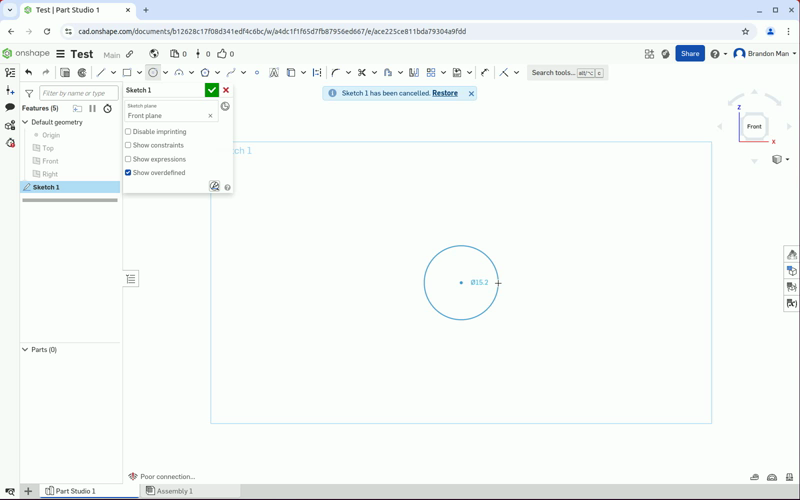
click(498, 282)
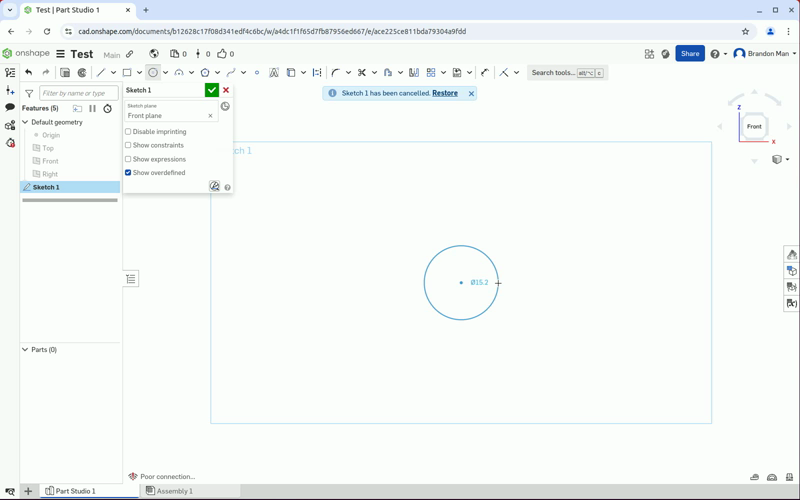
key(esc)
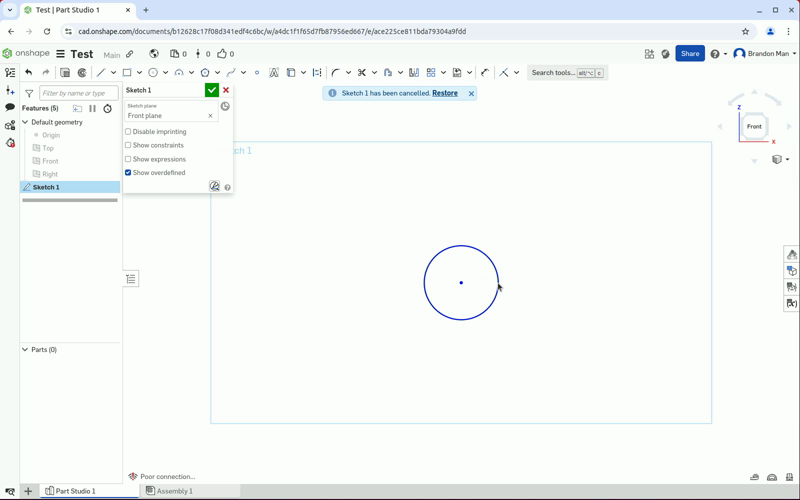
mouse_move(448, 283)
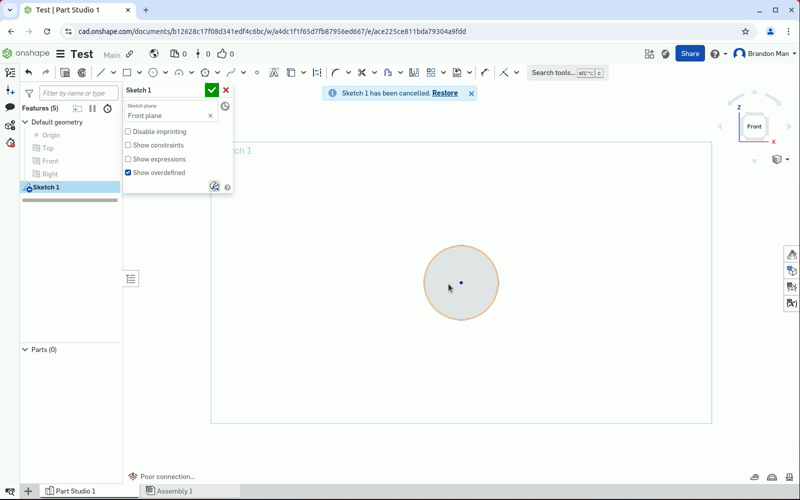
click(448, 283)
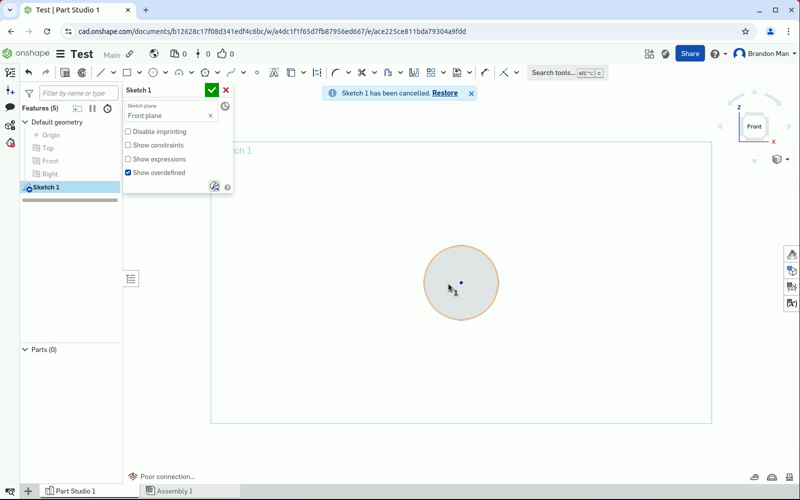
mouse_move(73, 352)
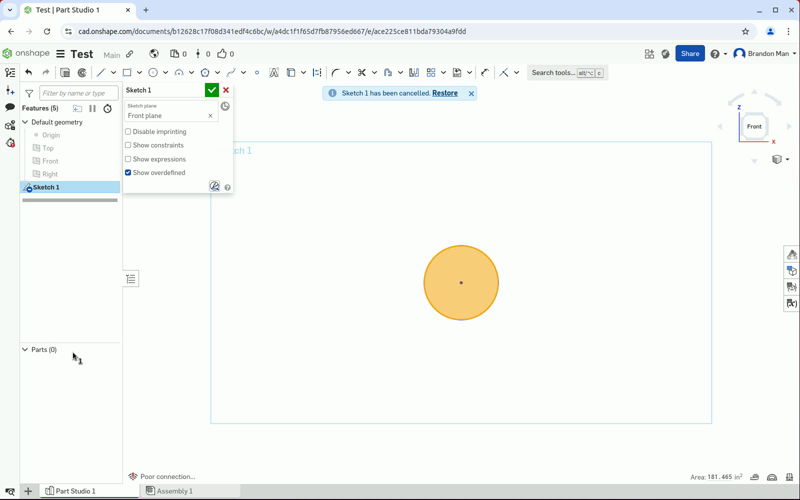
key(shift+y)
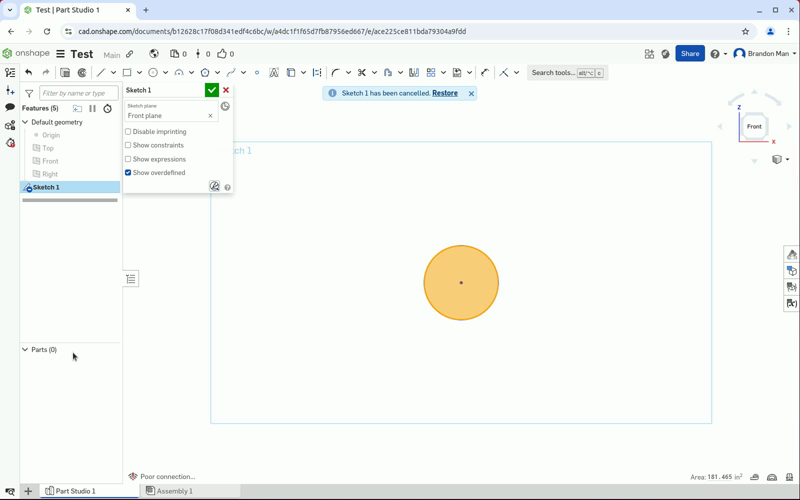
key(shift+e)
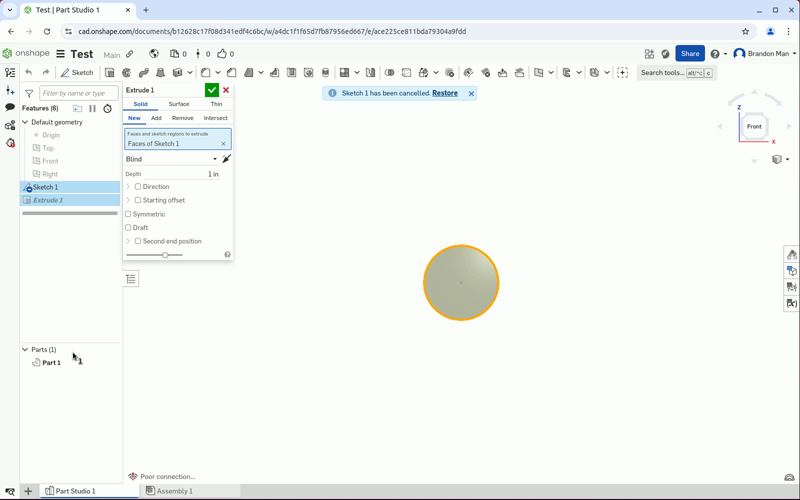
mouse_move(143, 106)
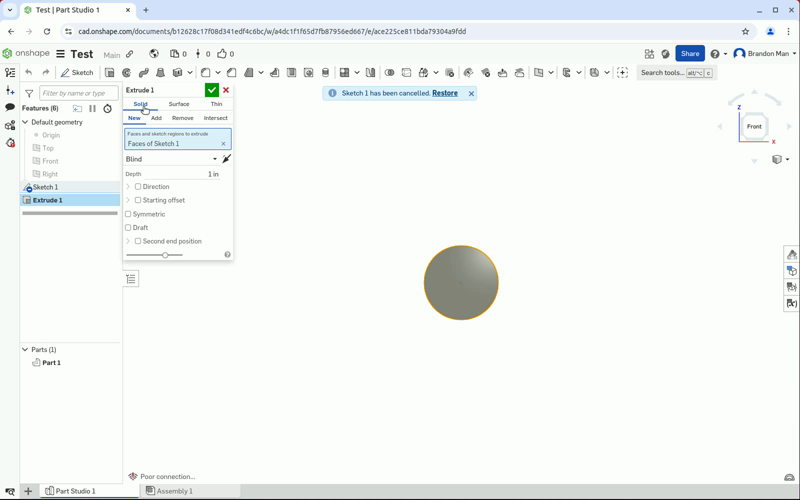
click(143, 106)
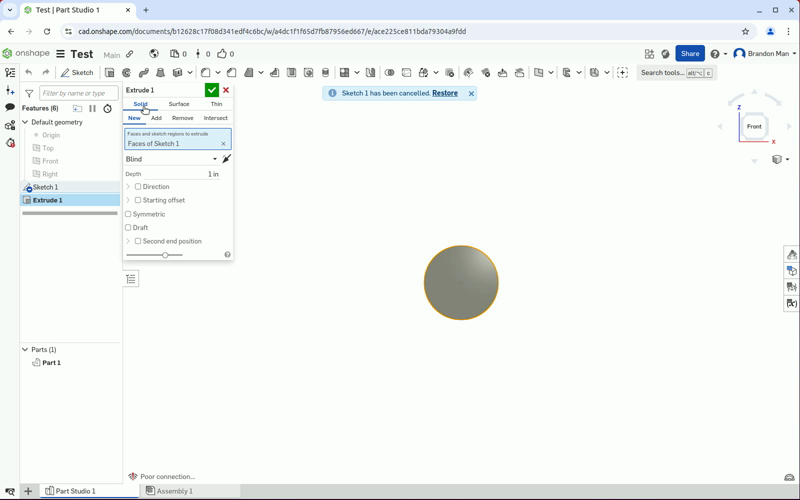
mouse_move(137, 120)
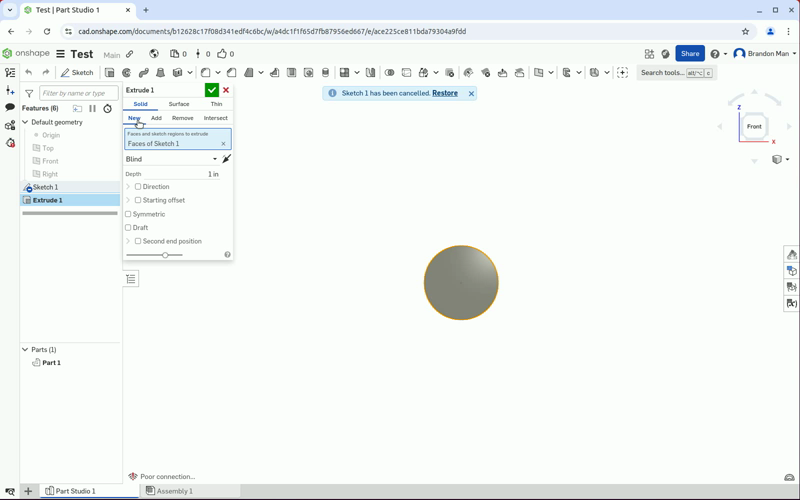
click(137, 120)
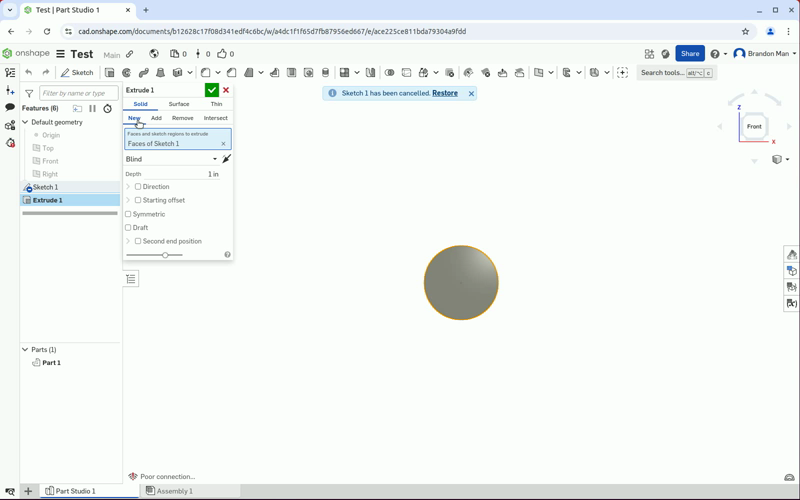
key(tab, 4)
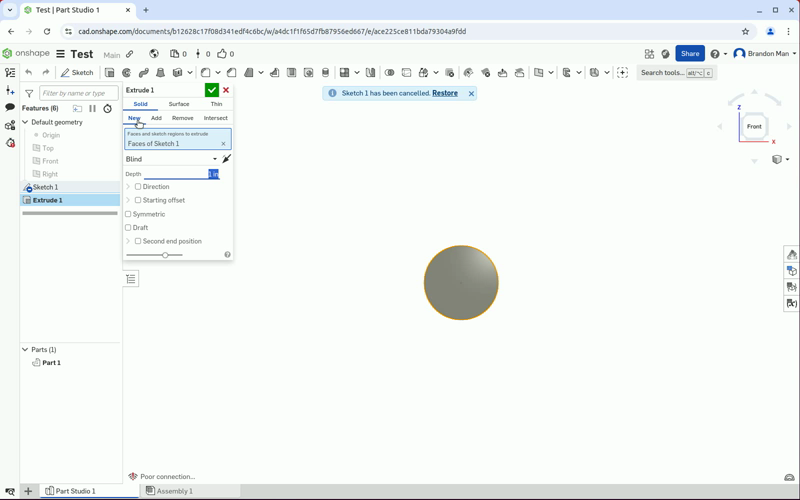
text(21.423)
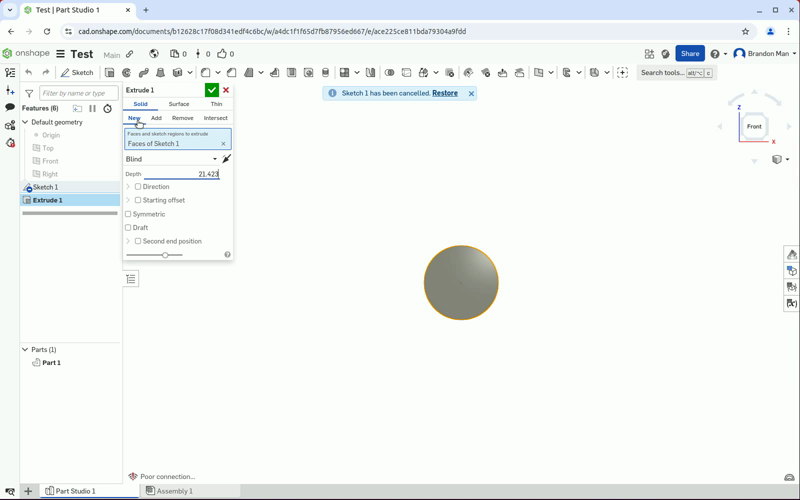
key(tab, 3)
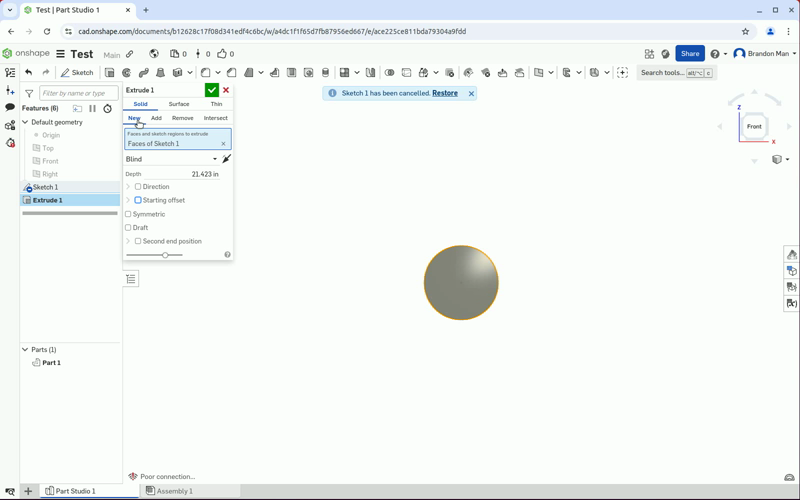
key(tab, 2)
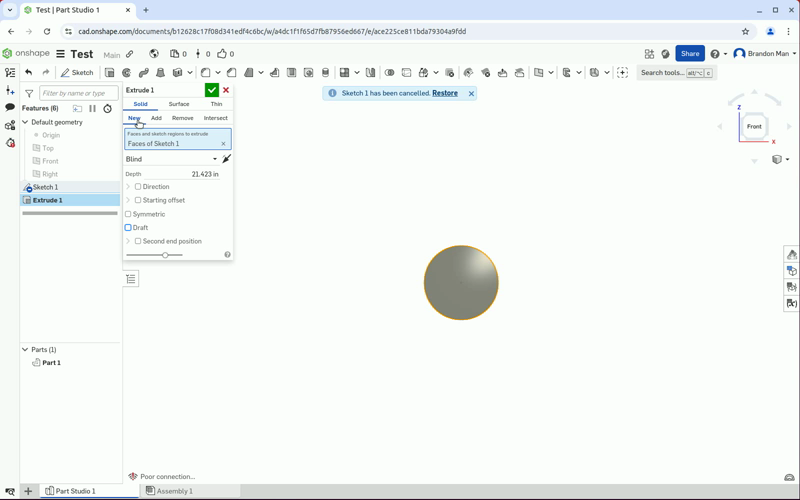
key(space)
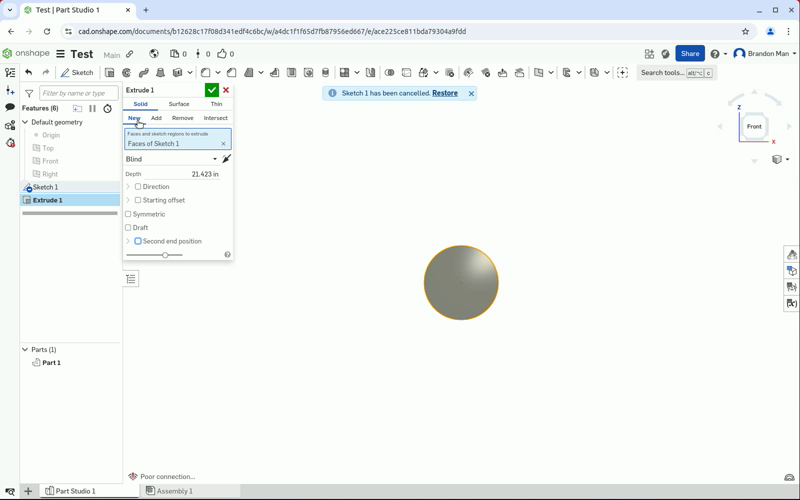
key(tab, 3)
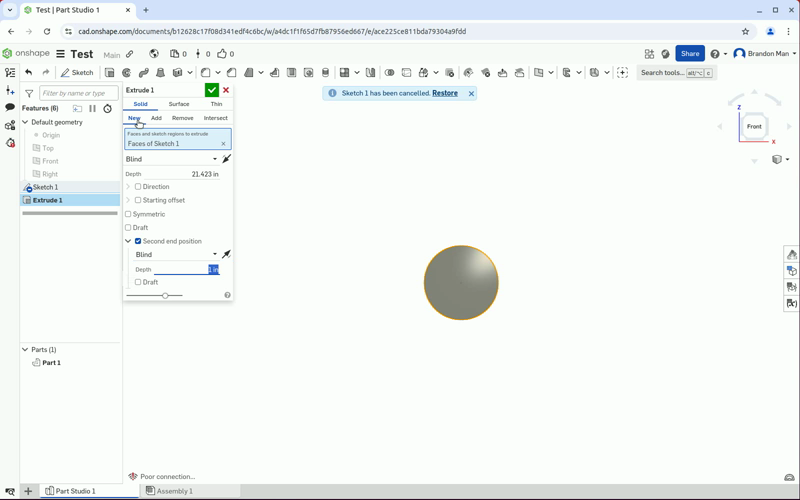
text(21.423)
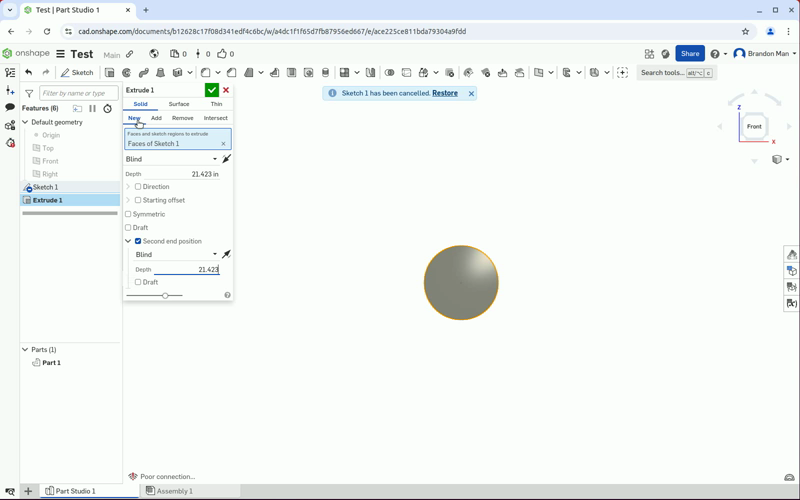
key(enter)
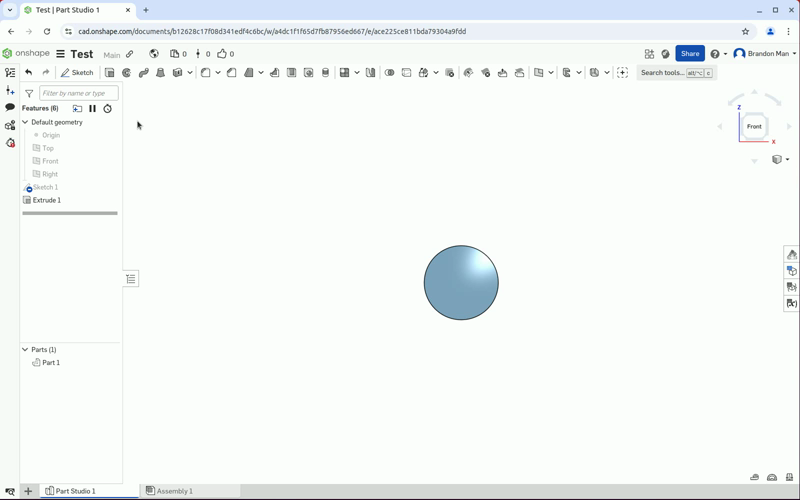
key(shift+h)
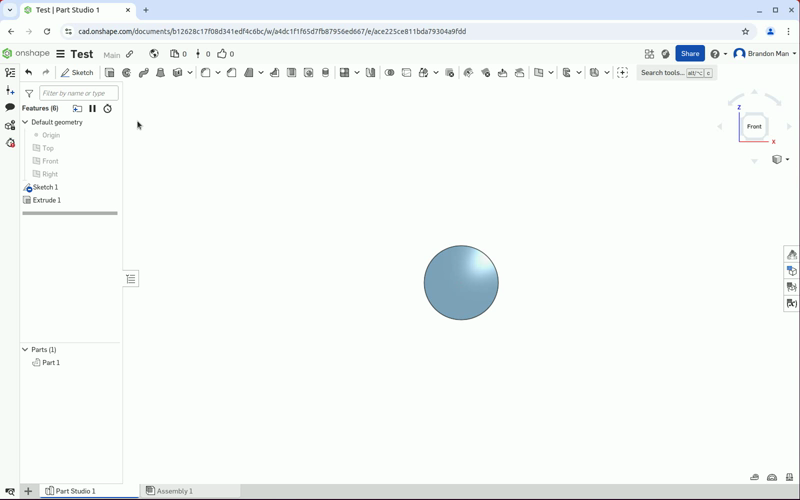
key(shift+h)
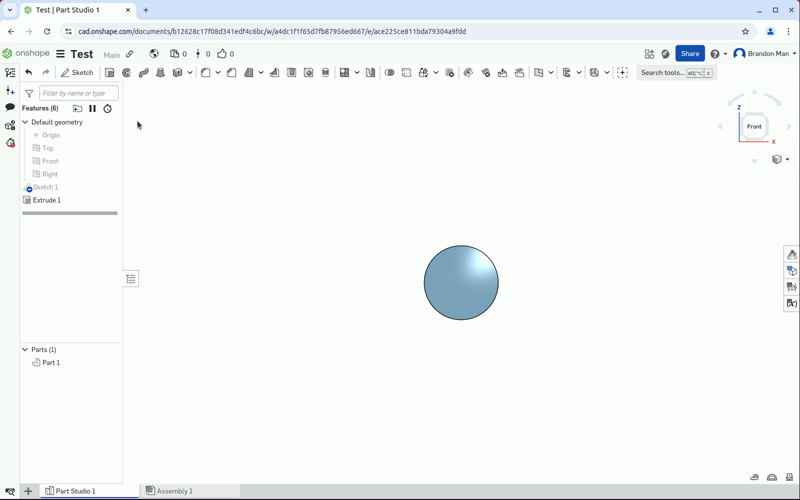
mouse_move(73, 189)
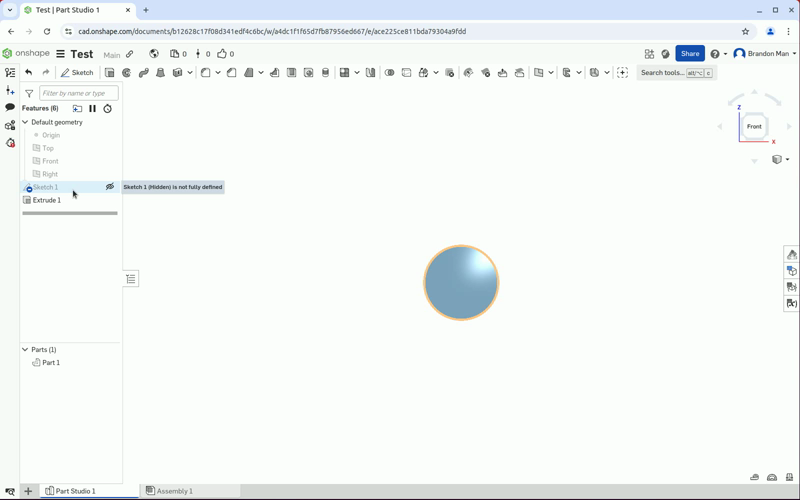
click(73, 189)
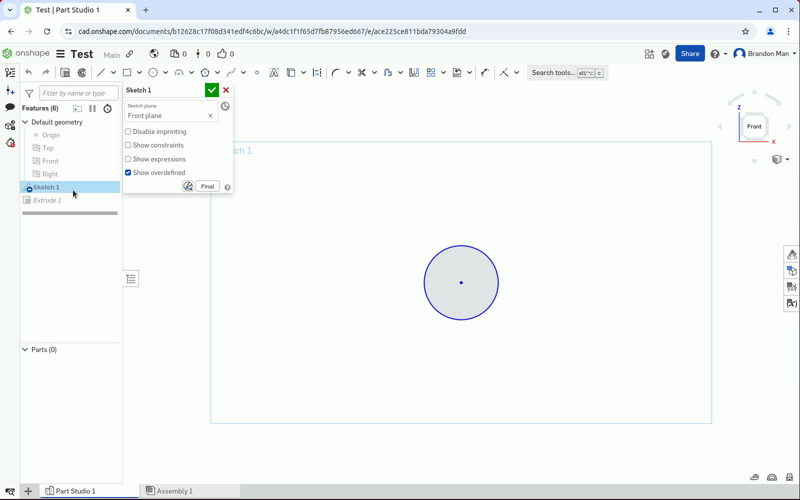
mouse_move(229, 92)
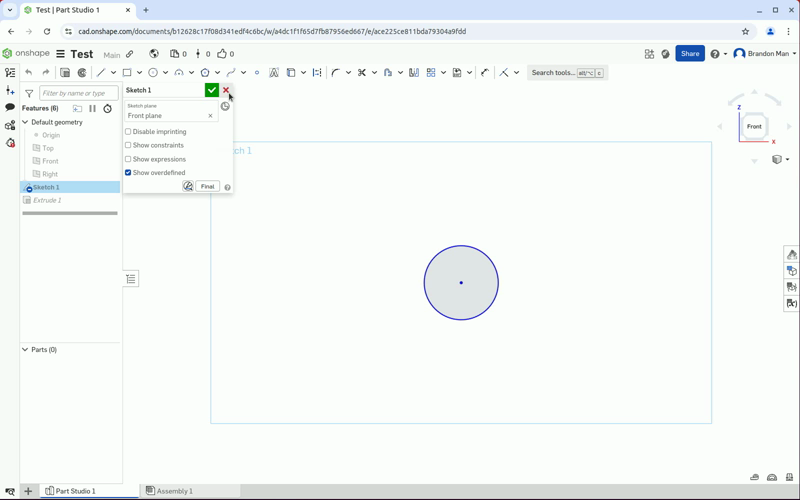
click(229, 92)
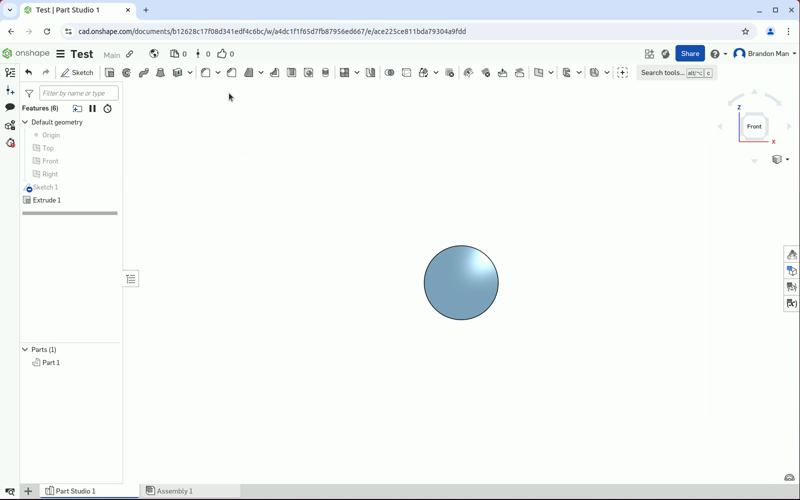
mouse_move(73, 352)
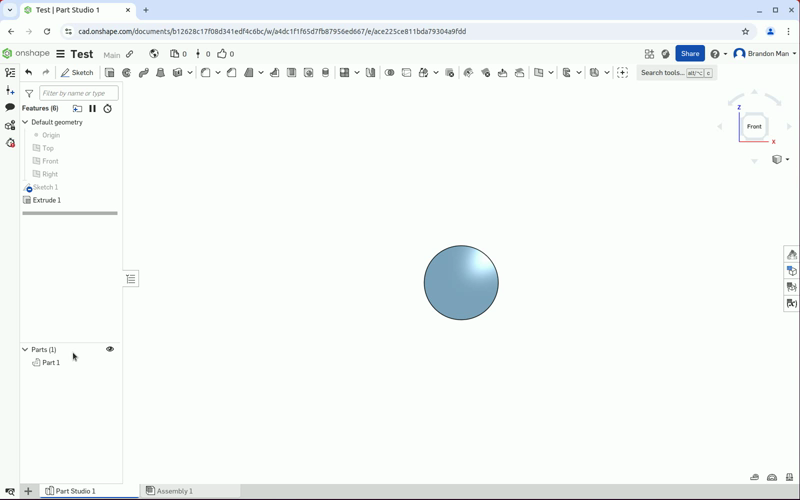
key(y)
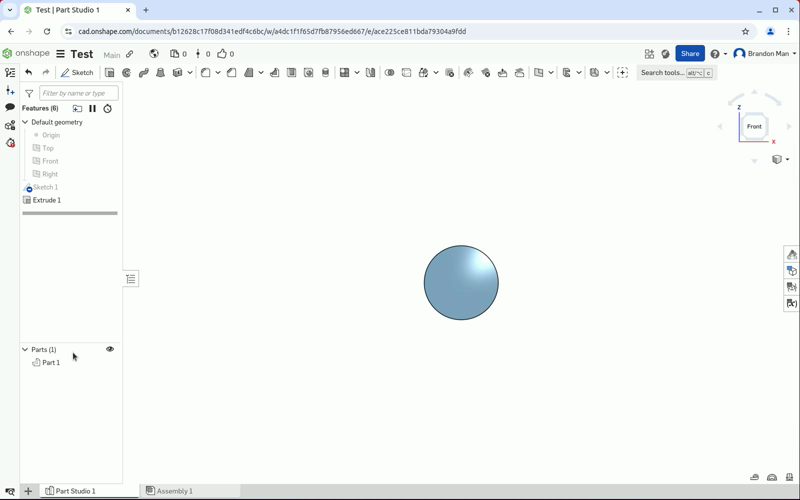
key(shift+p)
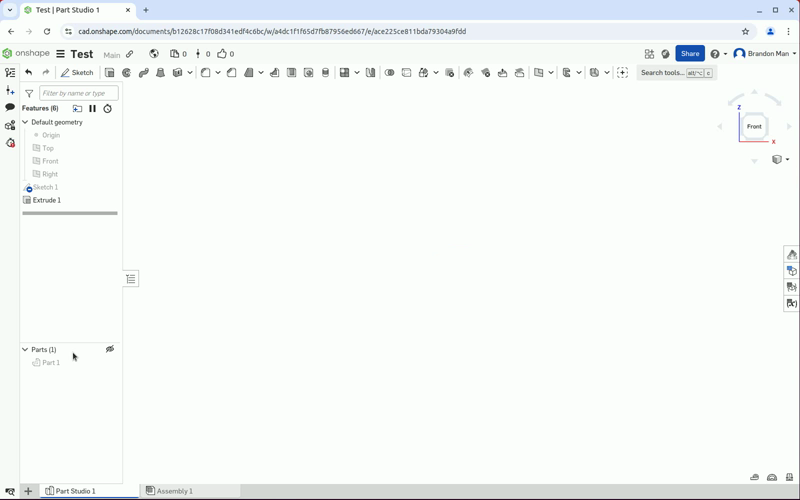
key(space)
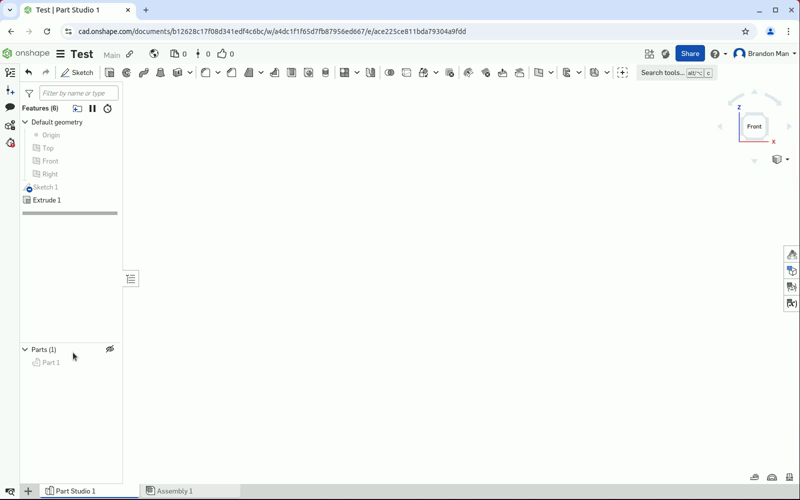
key_down(shift)
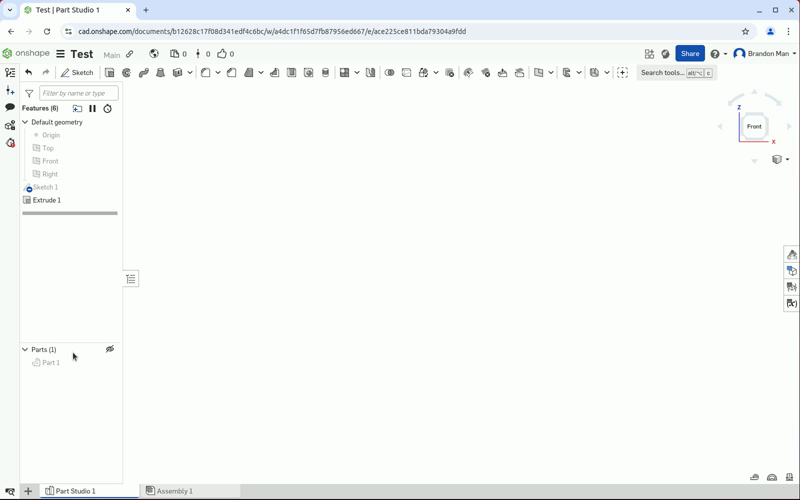
key(left)
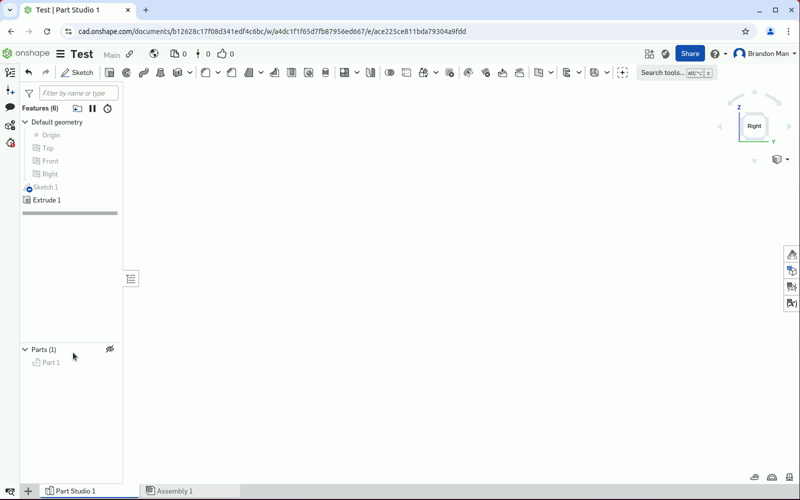
key_up(shift)
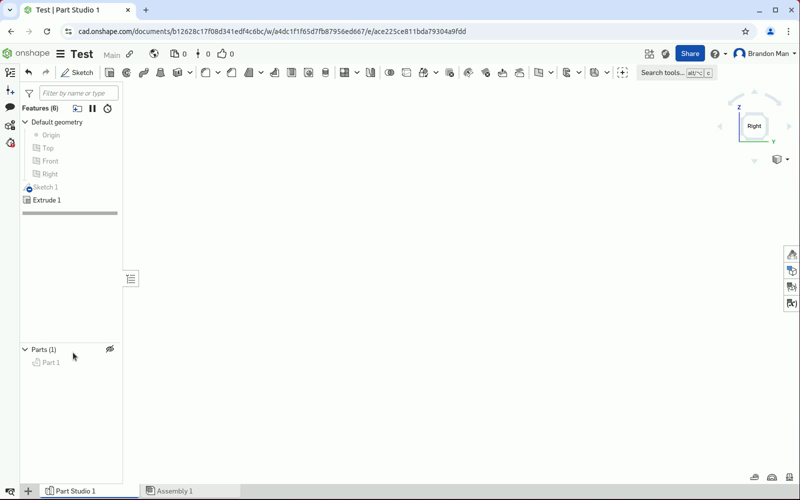
mouse_move(73, 352)
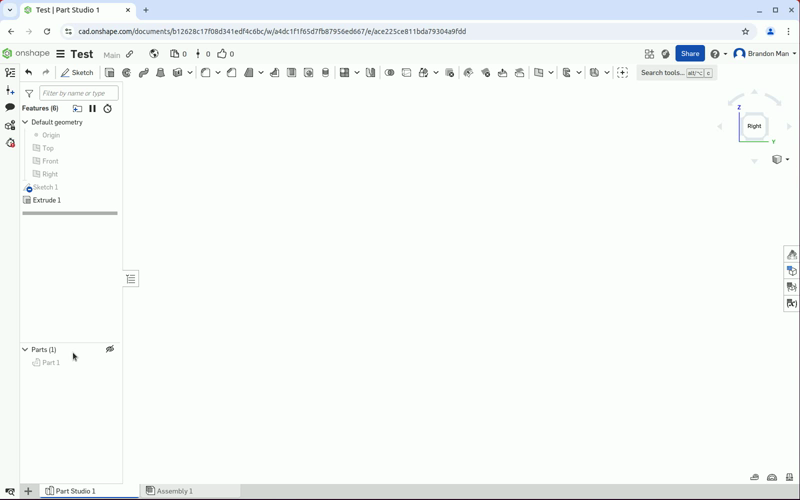
key(shift+y)
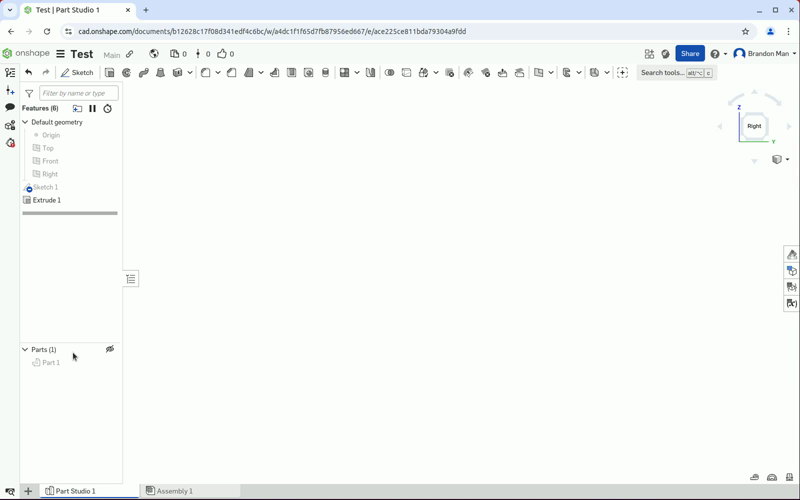
key(shift+s)
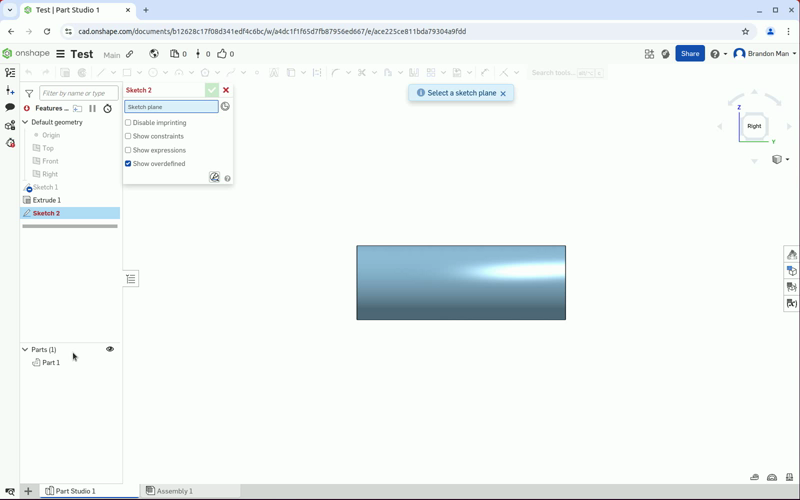
mouse_move(73, 176)
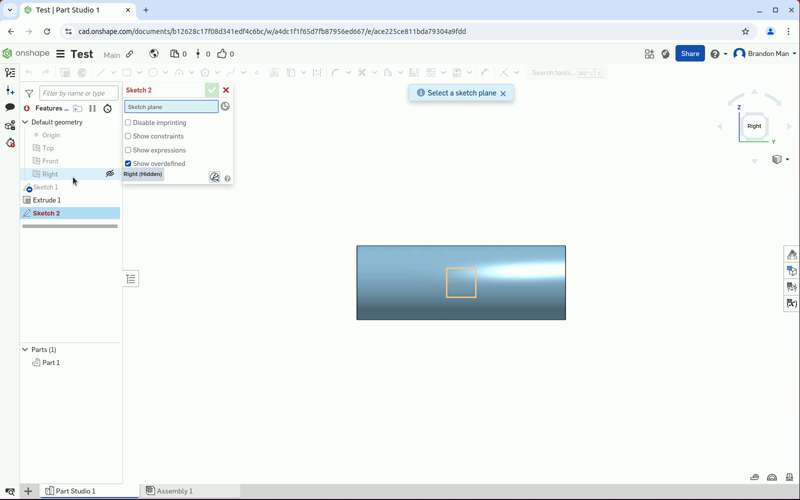
click(73, 176)
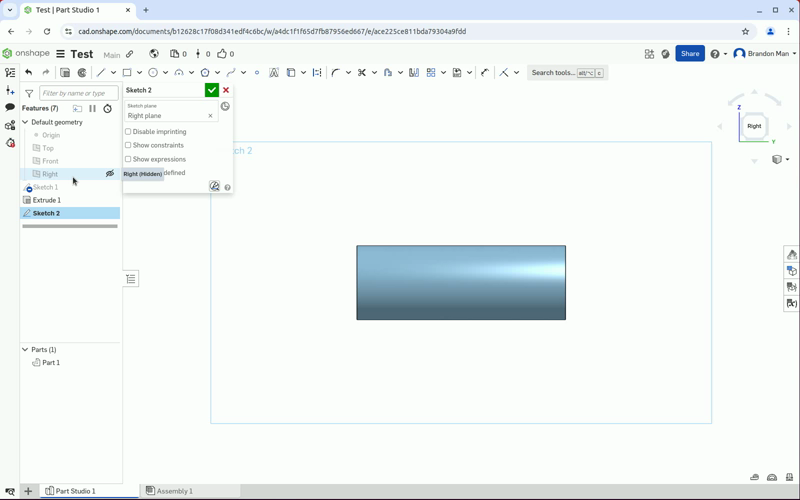
mouse_move(73, 352)
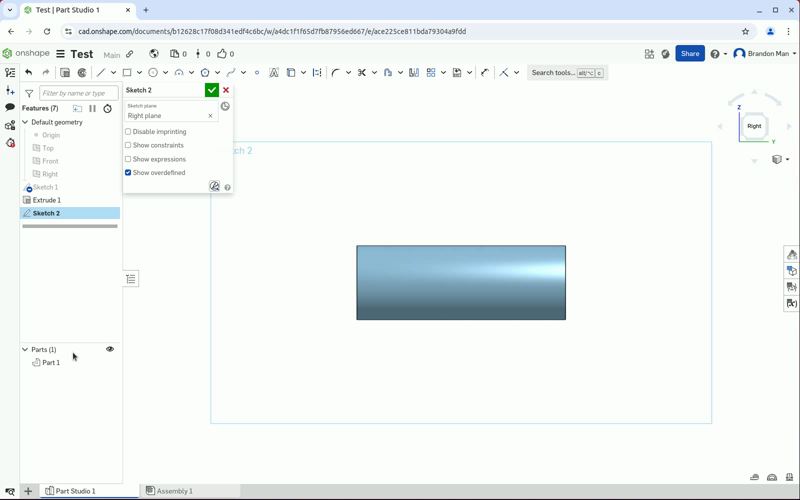
key(y)
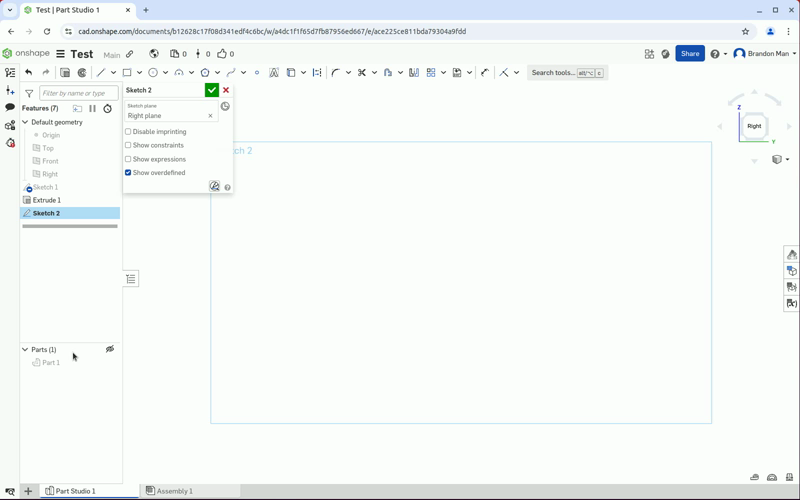
key(c)
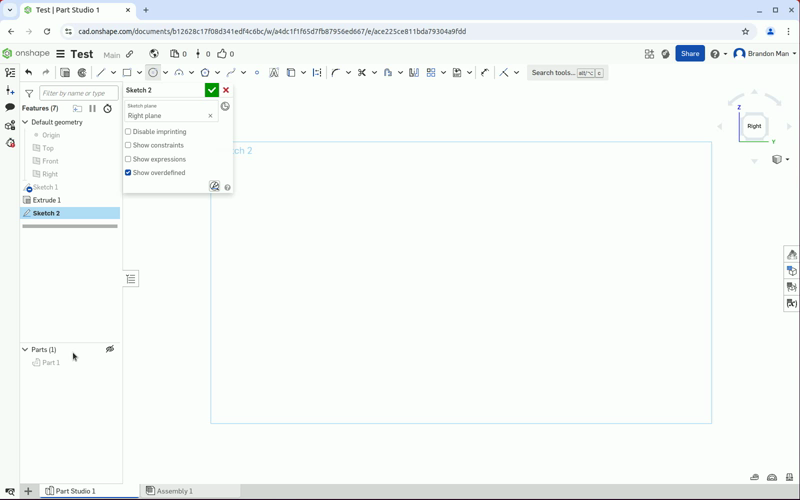
key_down(shift)
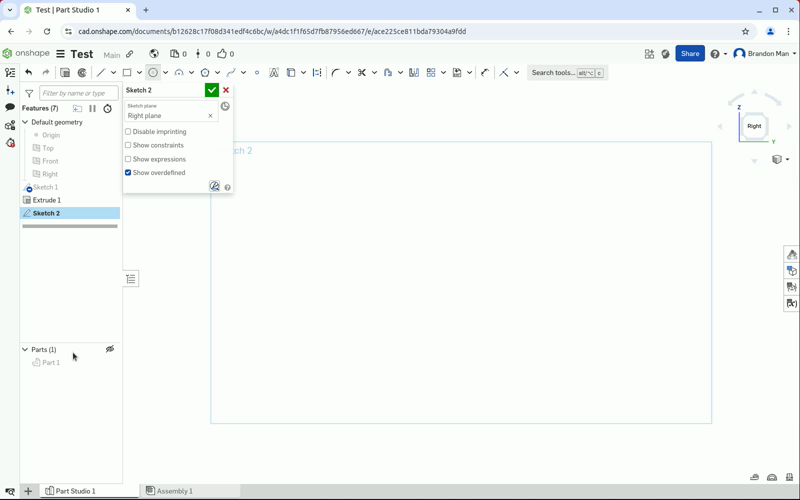
mouse_move(461, 282)
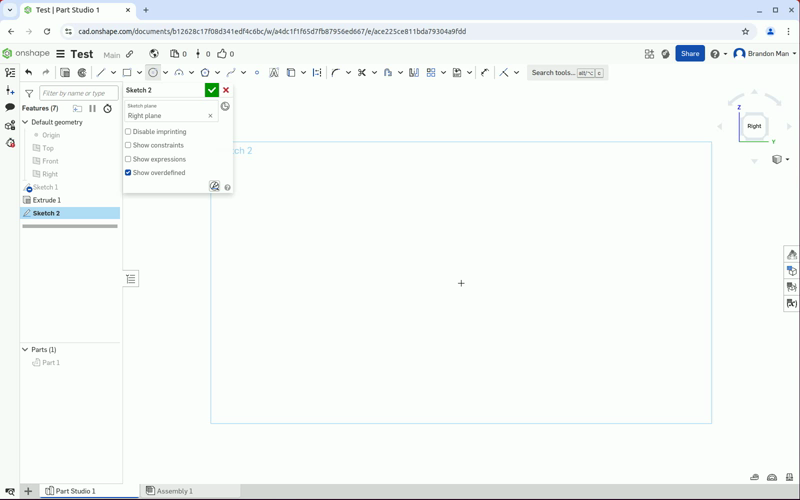
click(461, 282)
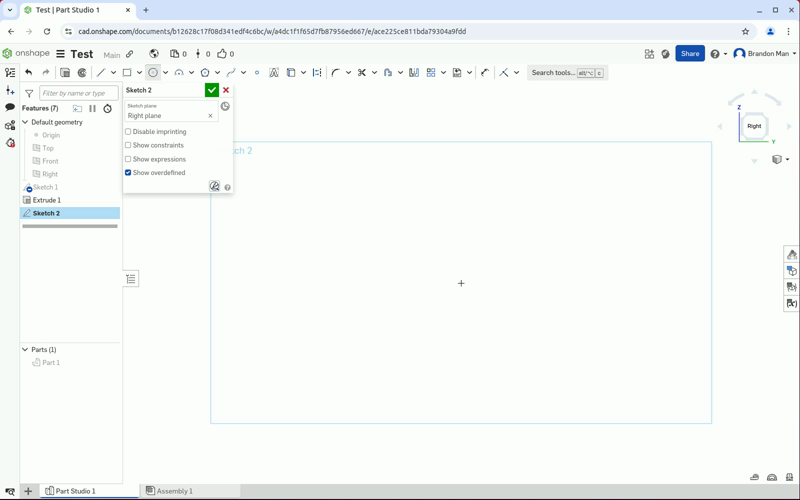
key_up(shift)
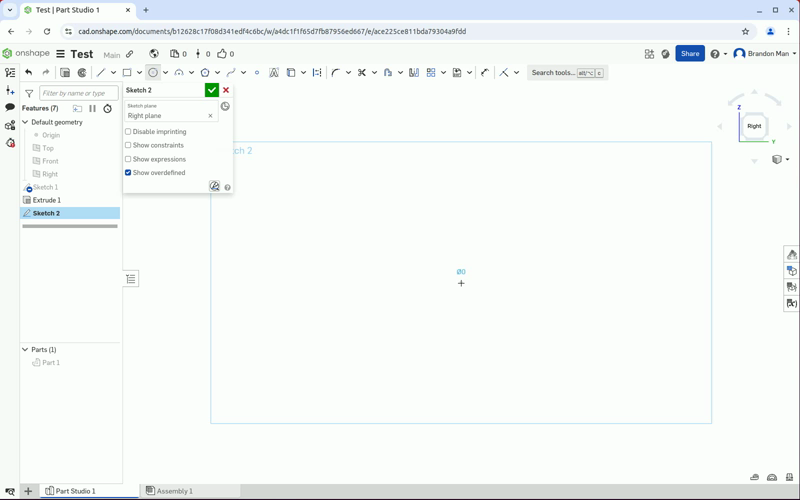
mouse_move(498, 282)
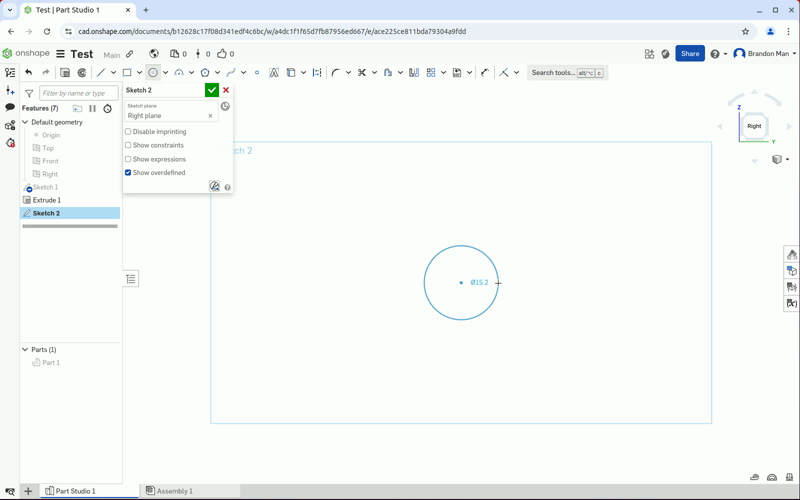
click(498, 282)
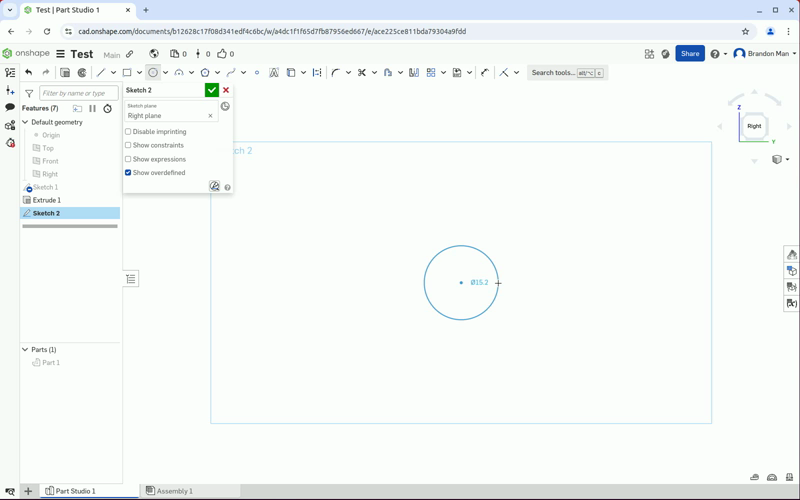
key(esc)
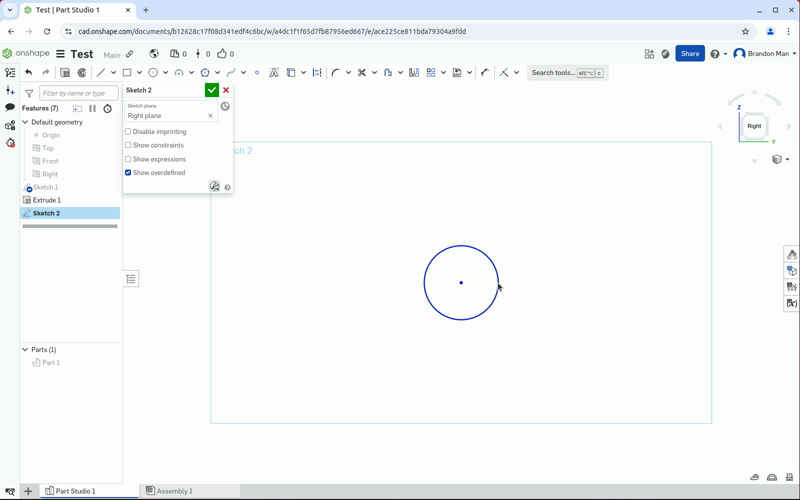
mouse_move(476, 297)
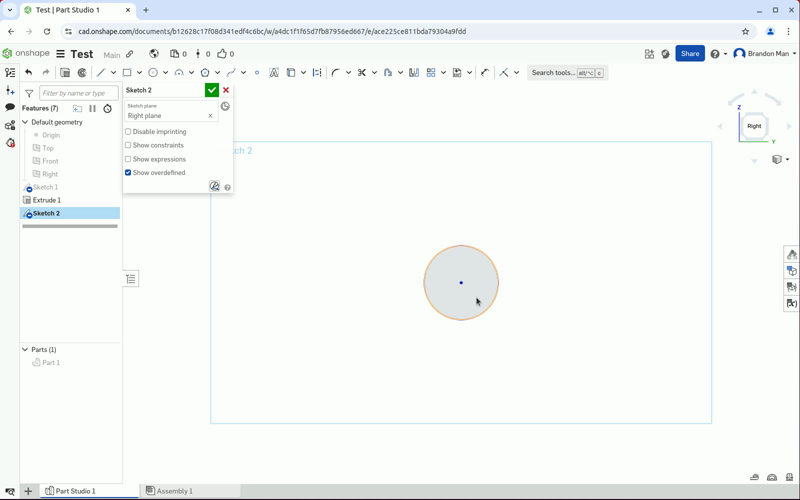
click(476, 297)
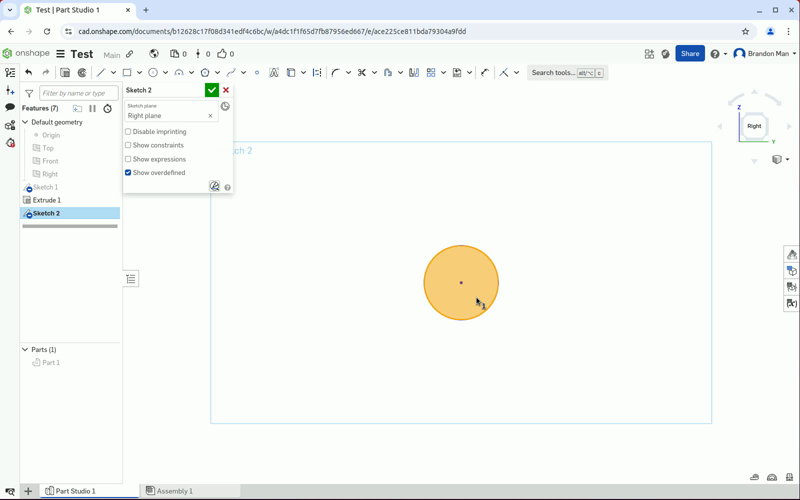
mouse_move(73, 352)
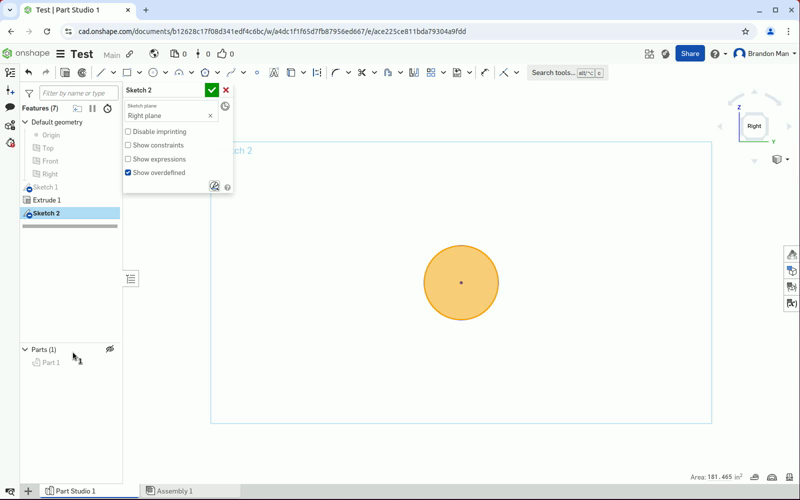
key(shift+y)
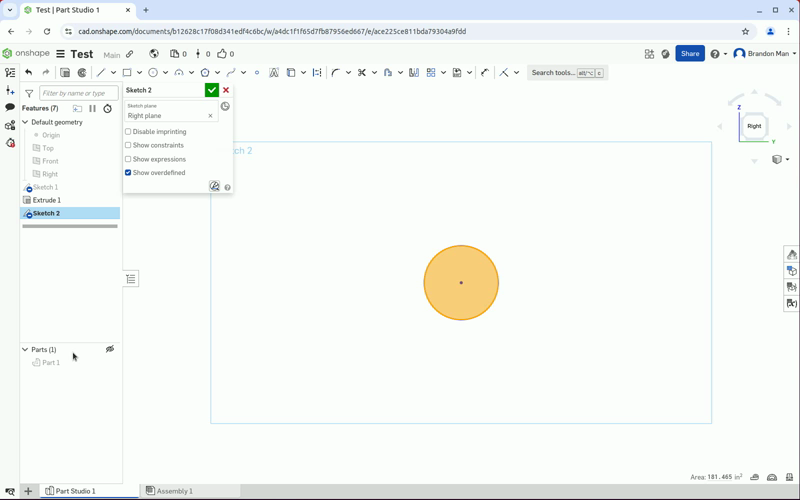
key(shift+e)
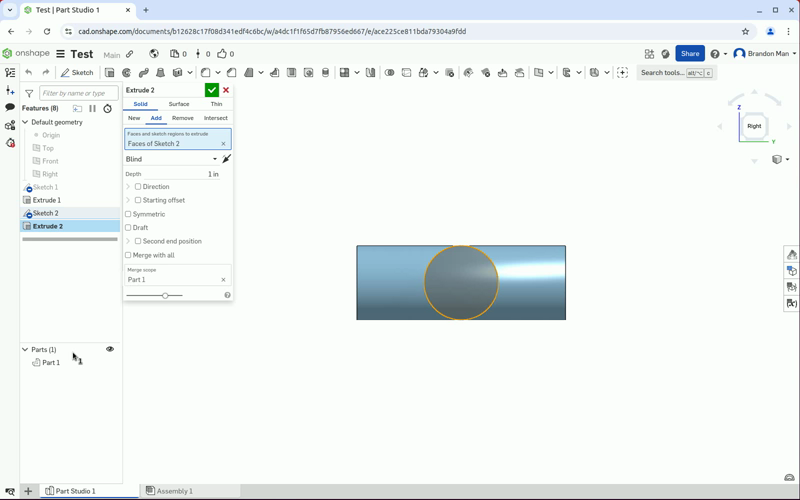
mouse_move(143, 106)
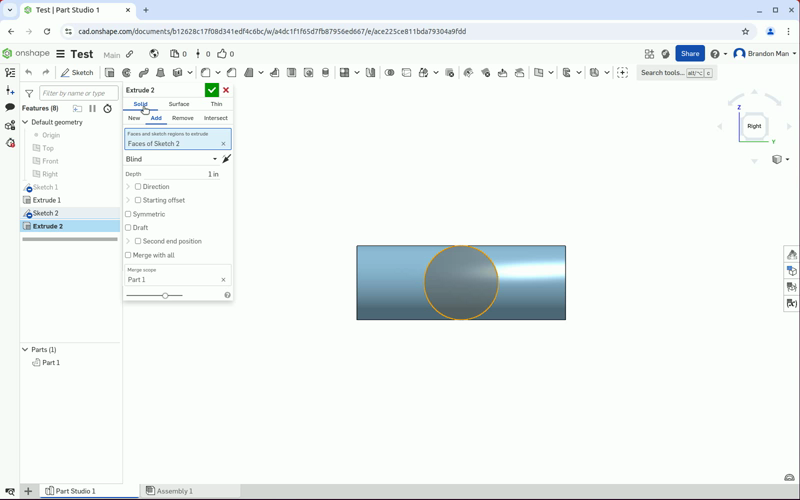
click(143, 106)
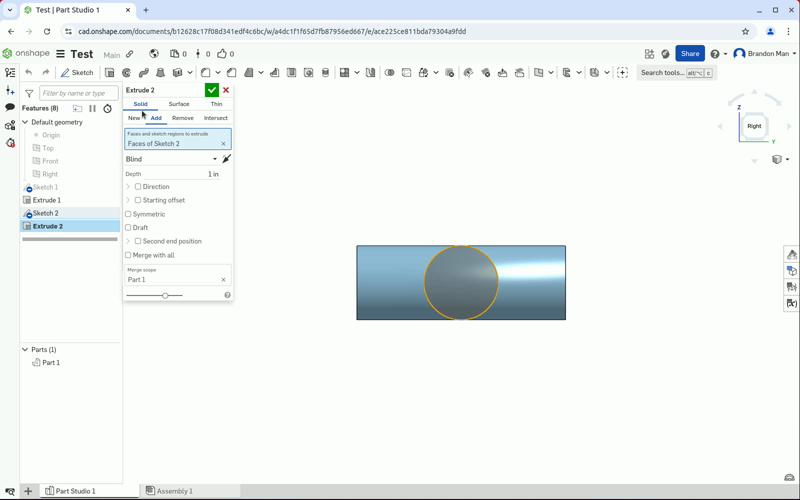
mouse_move(137, 120)
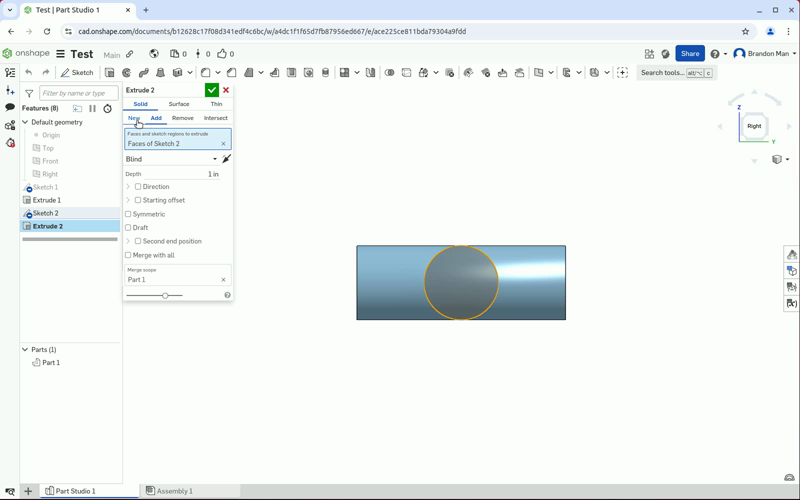
click(137, 120)
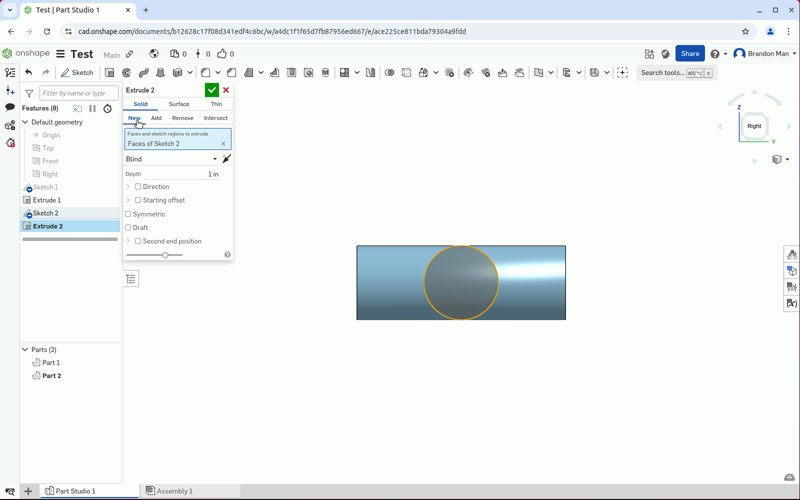
key(tab, 4)
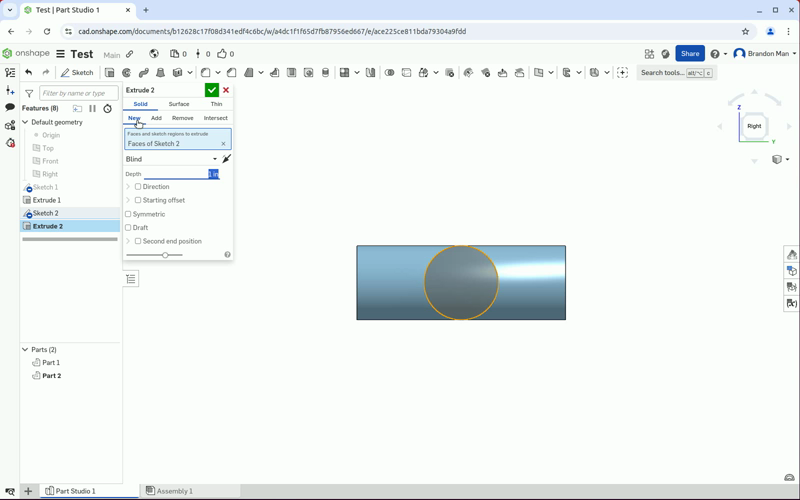
text(21.423)
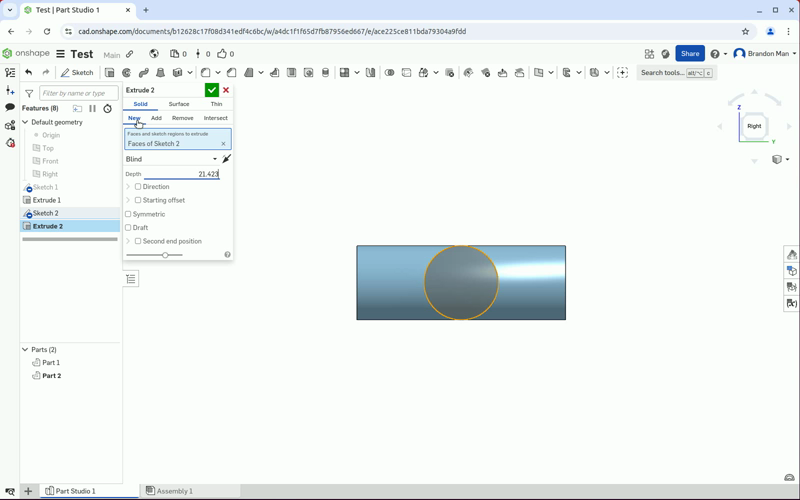
key(tab, 3)
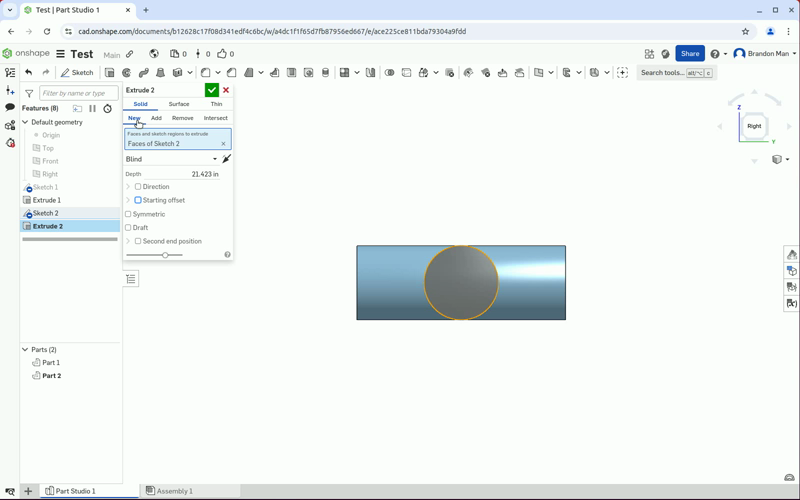
key(tab, 2)
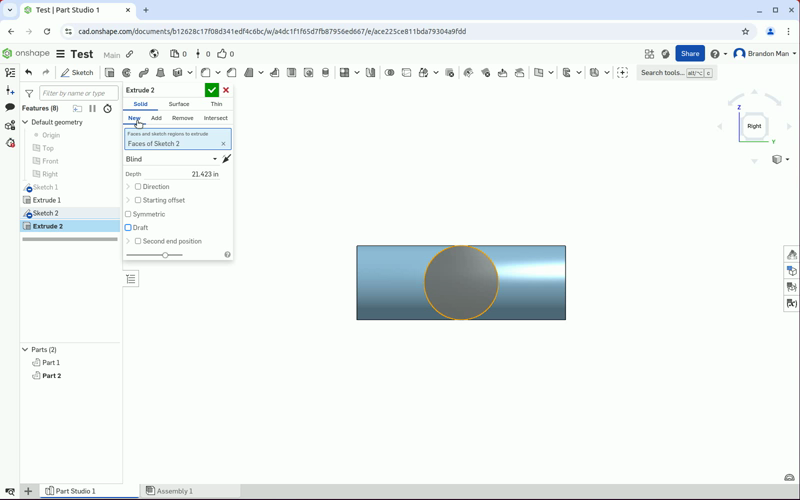
key(space)
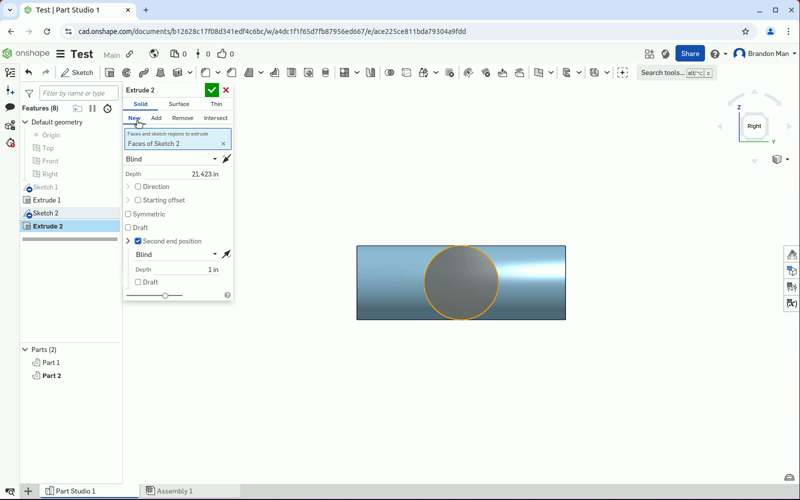
key(tab, 3)
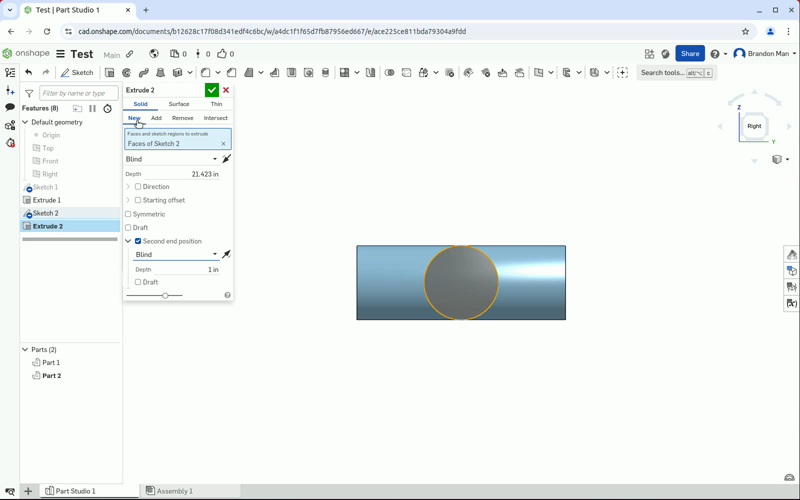
text(21.423)
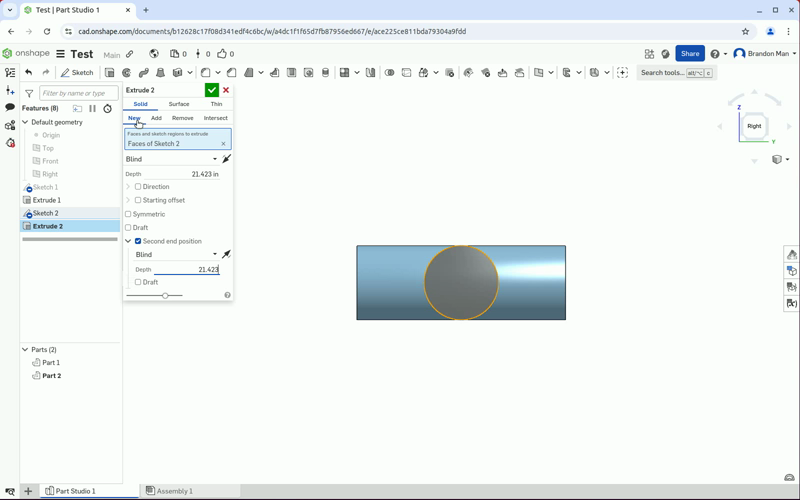
key(enter)
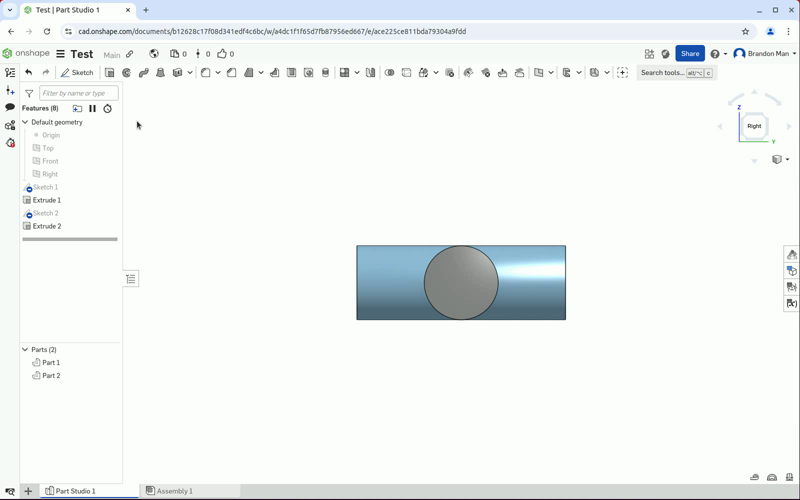
key(shift+h)
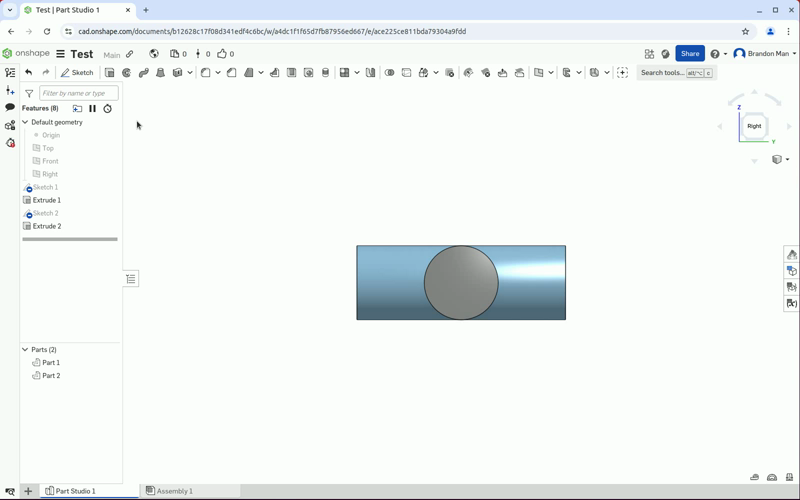
key(shift+h)
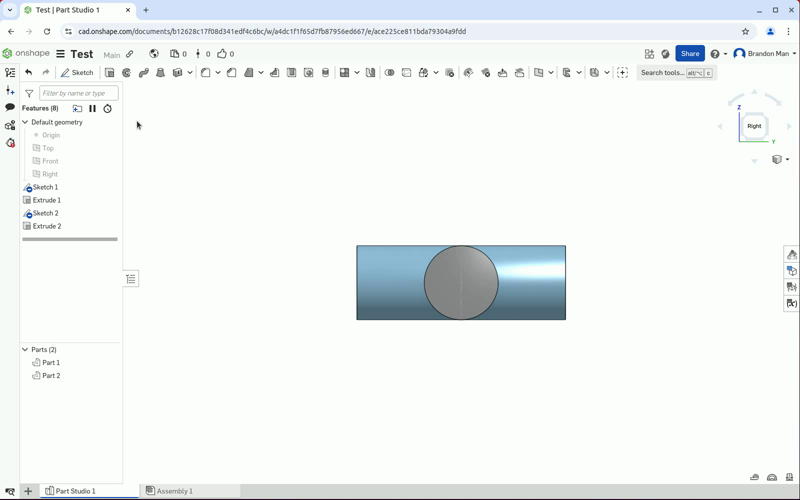
key(shift+7)
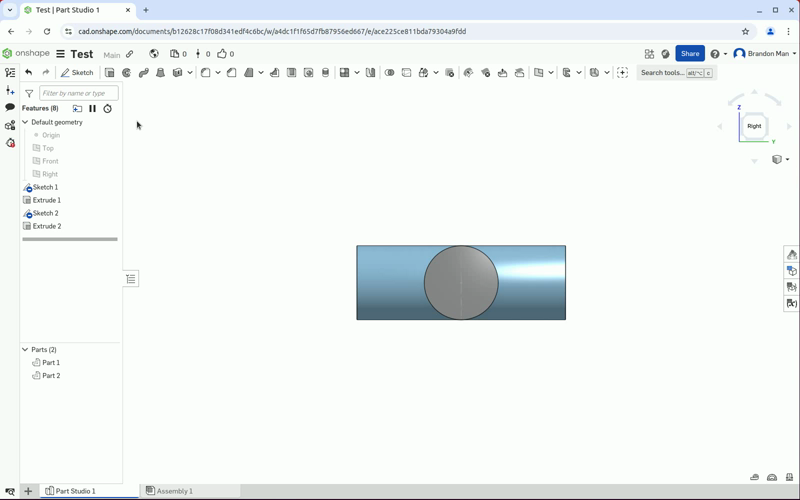
key(right, 2)
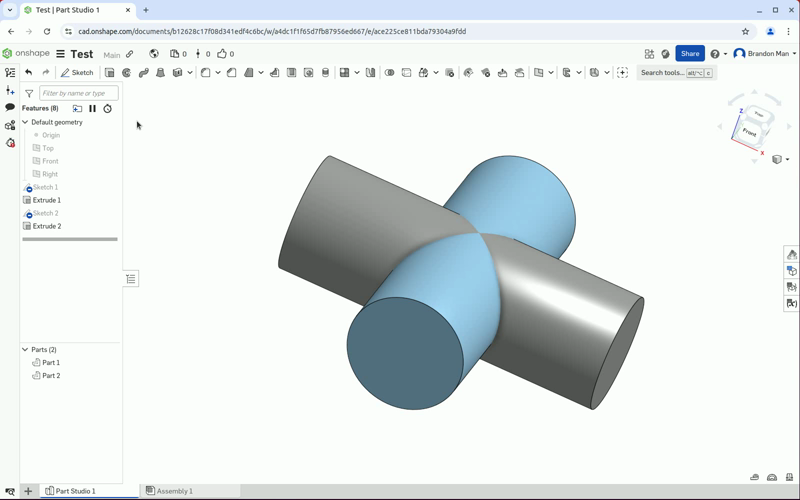
key(down, 2)
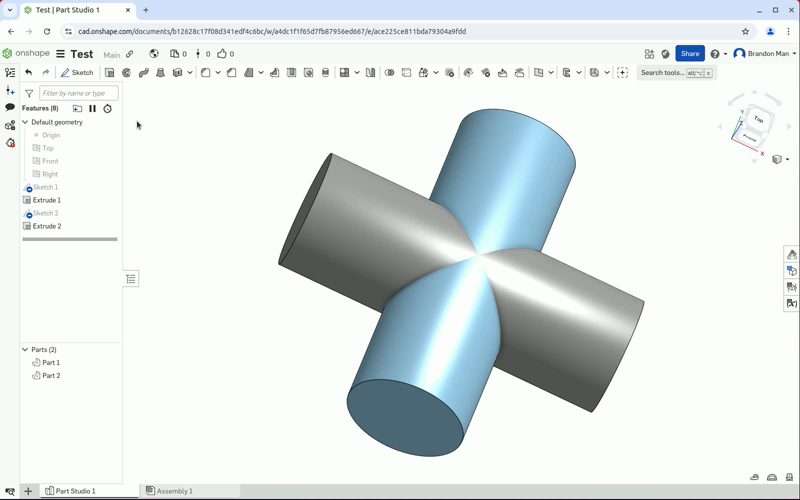
key(up, 2)
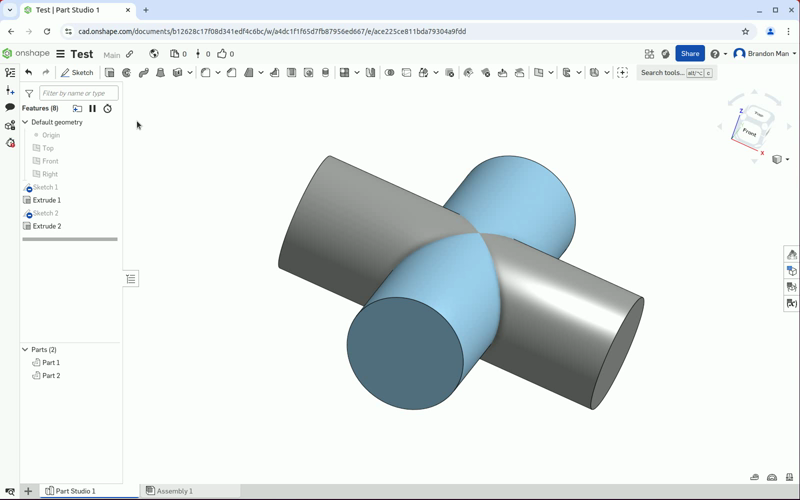
key(left, 2)
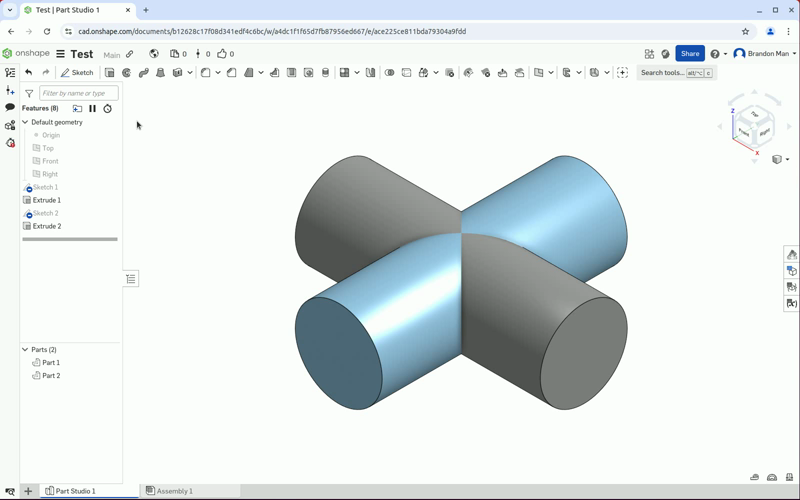
mouse_move(73, 189)
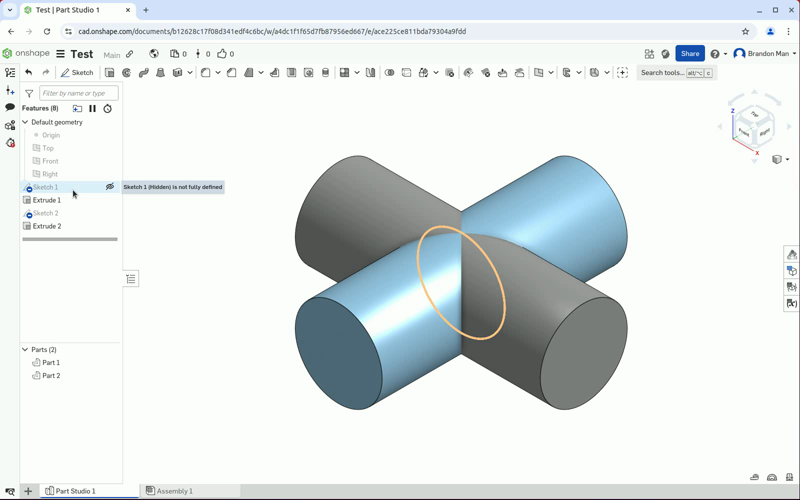
click(73, 189)